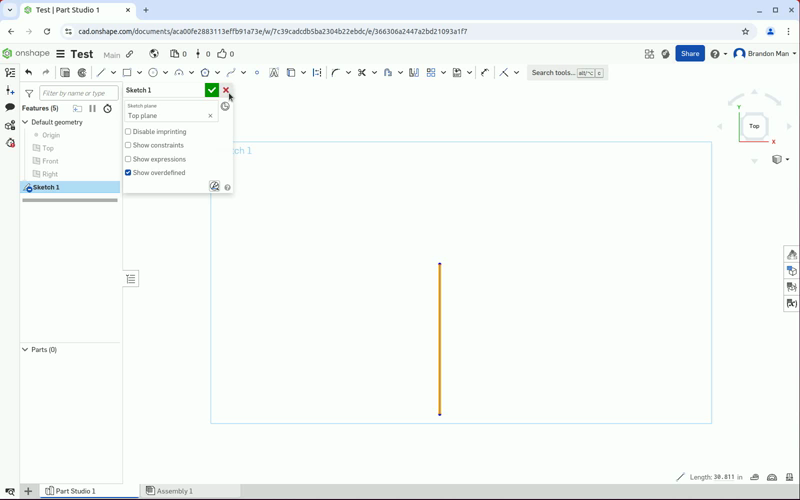
key(shift+h)
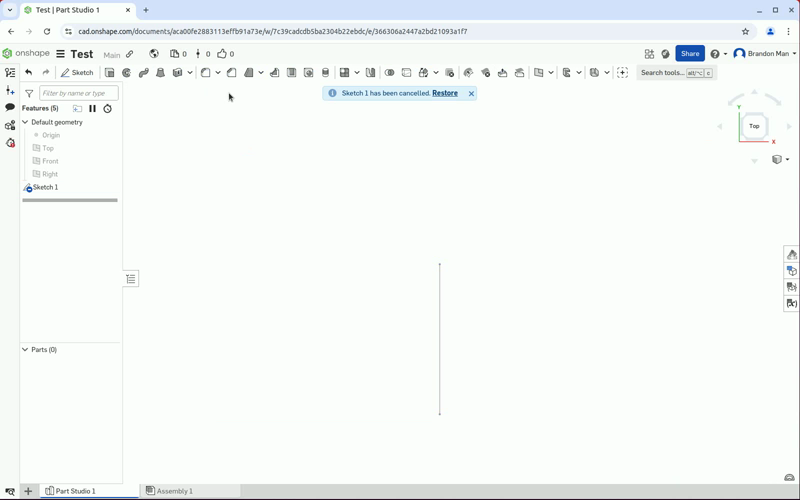
key(shift+s)
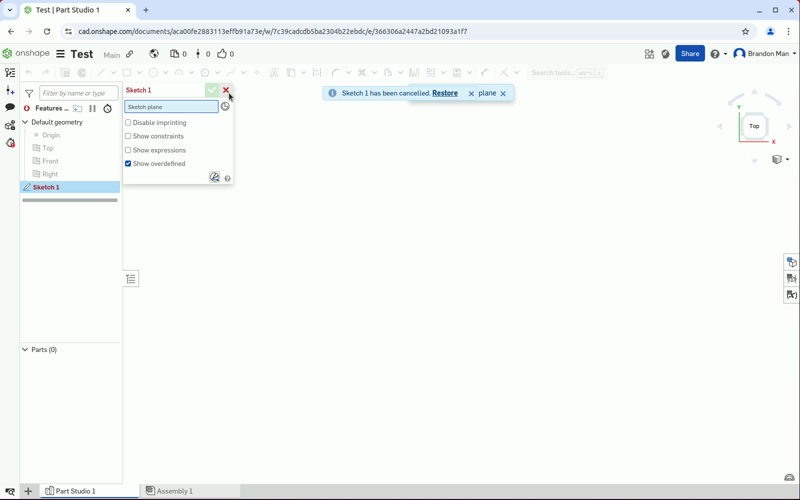
mouse_move(73, 150)
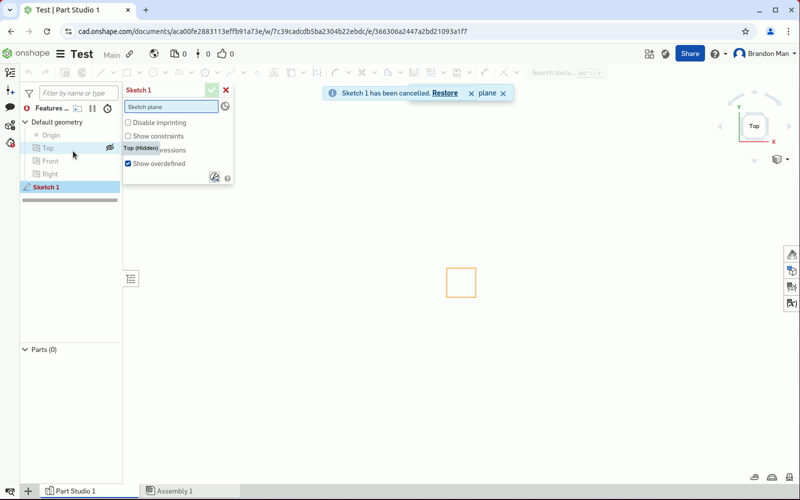
click(73, 150)
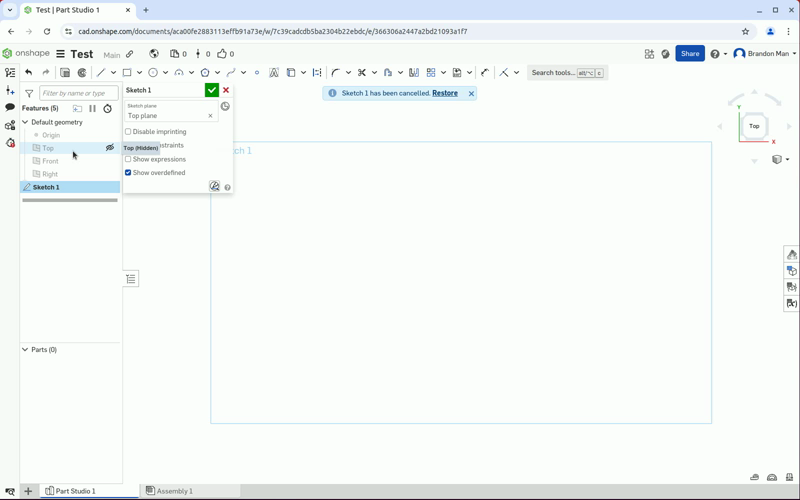
mouse_move(73, 352)
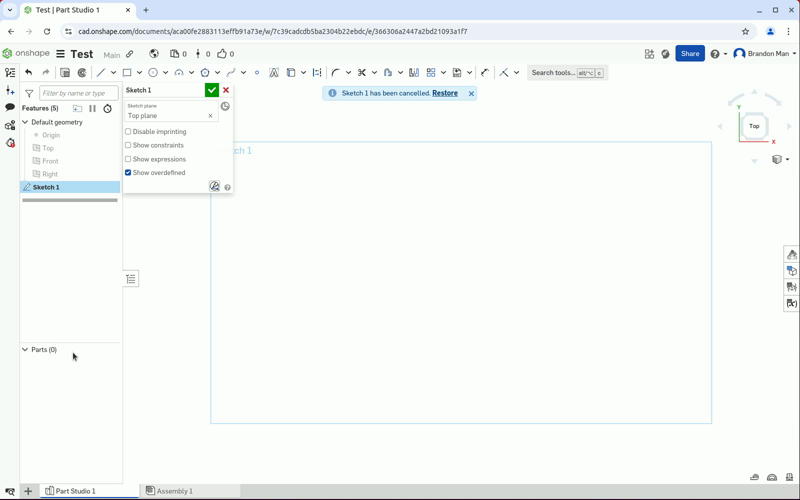
key(y)
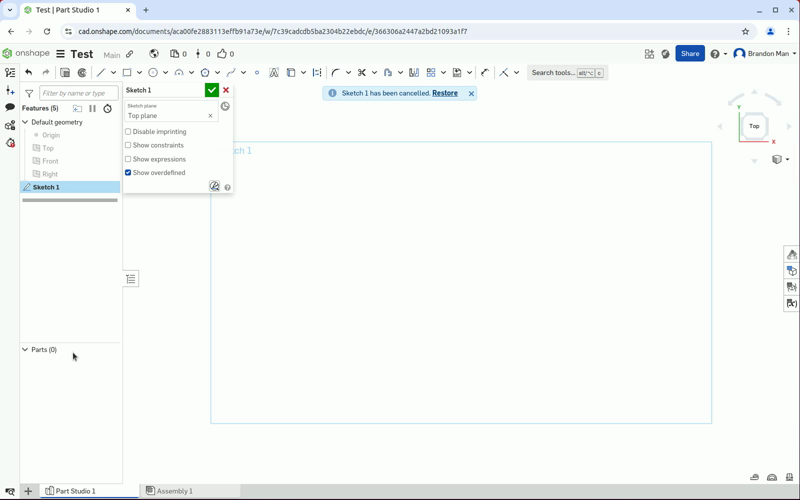
key(l)
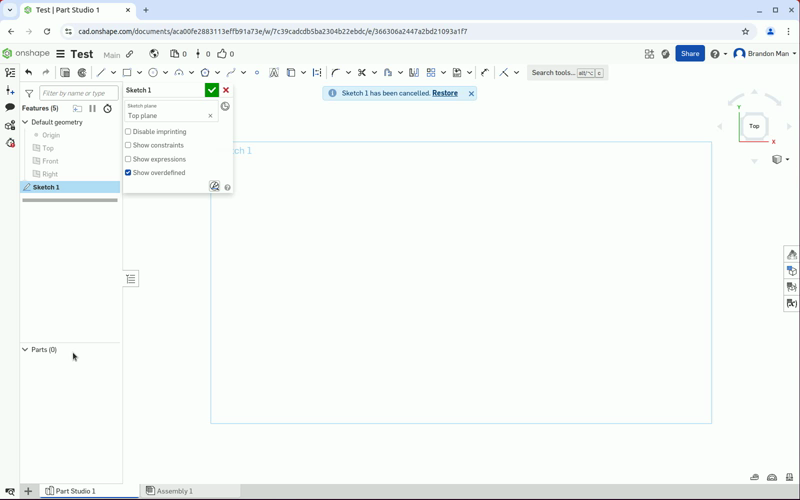
key_down(shift)
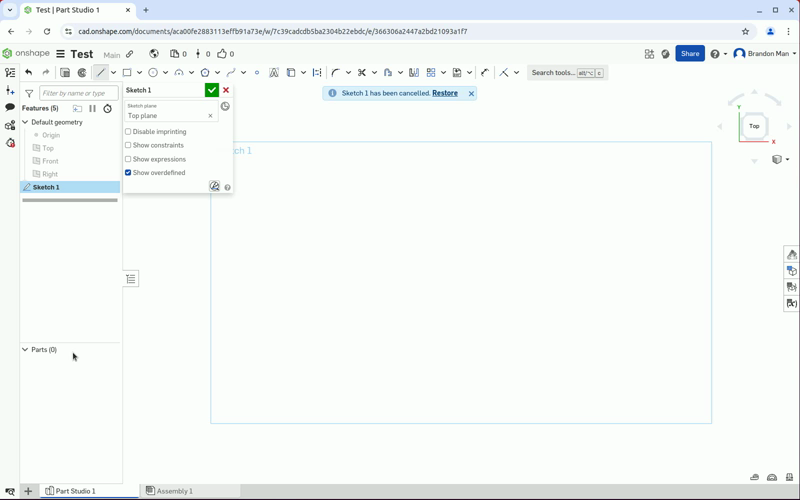
mouse_move(351, 393)
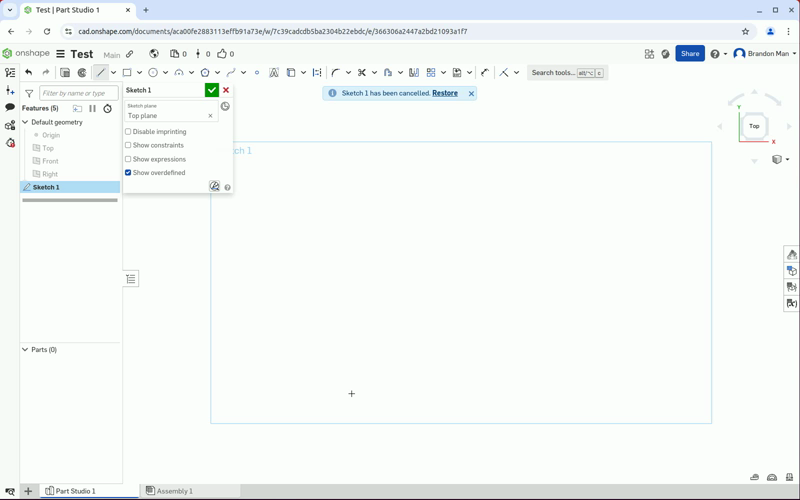
click(351, 393)
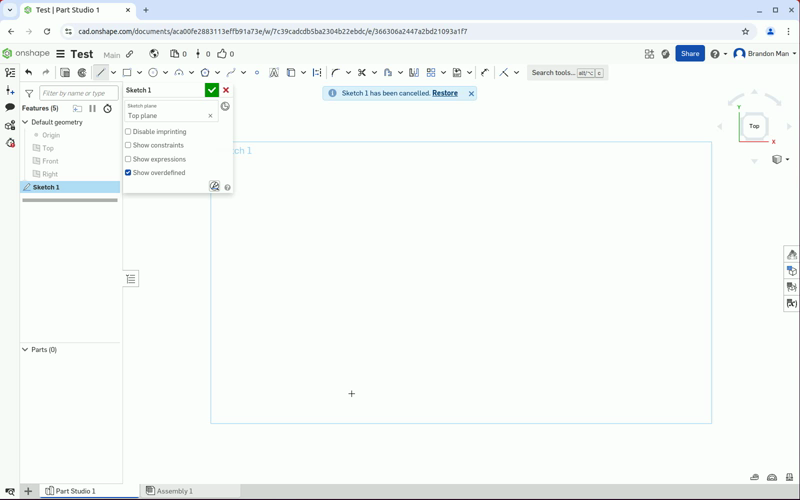
key_up(shift)
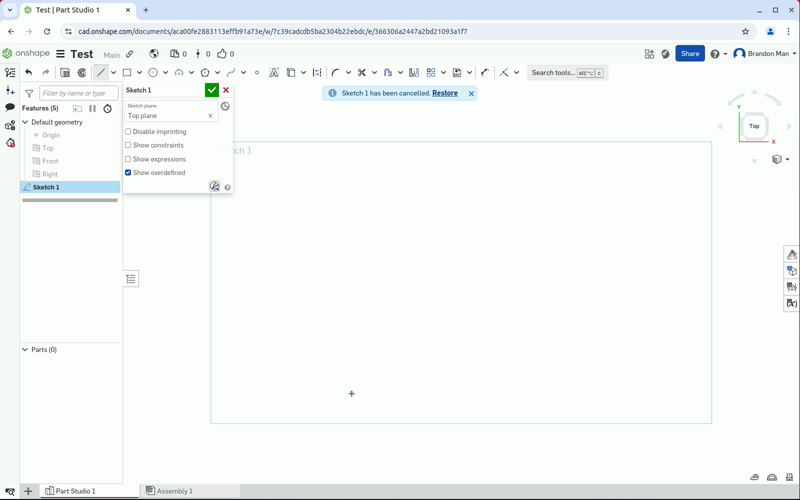
key_down(shift)
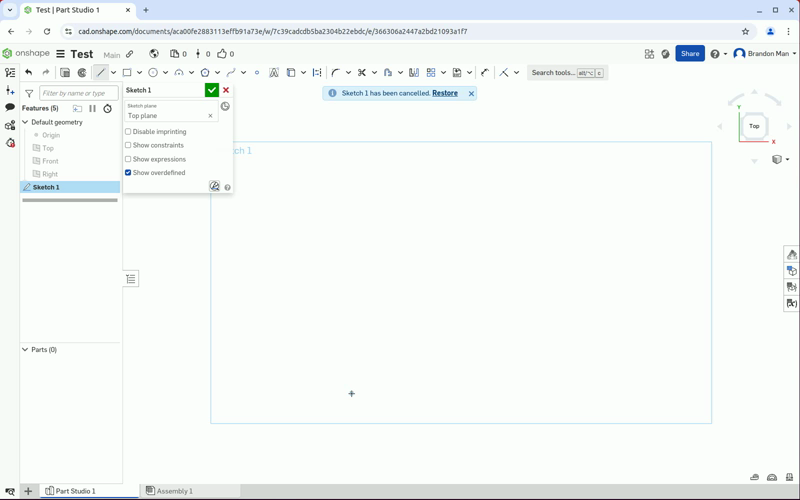
mouse_move(572, 393)
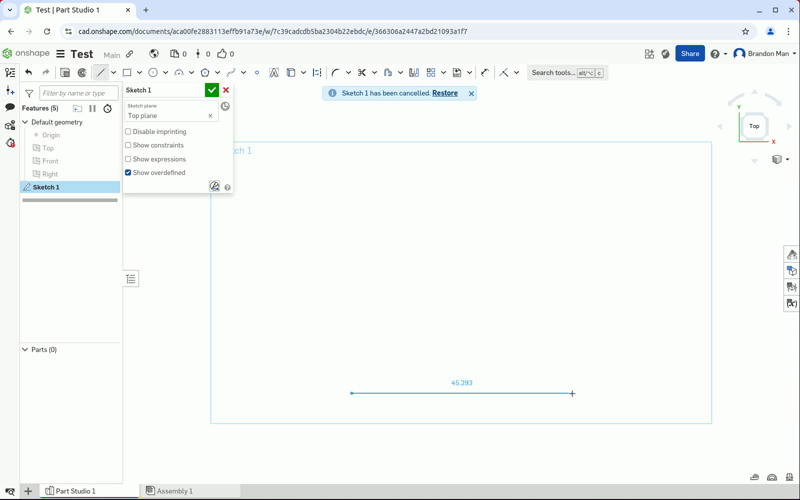
click(572, 393)
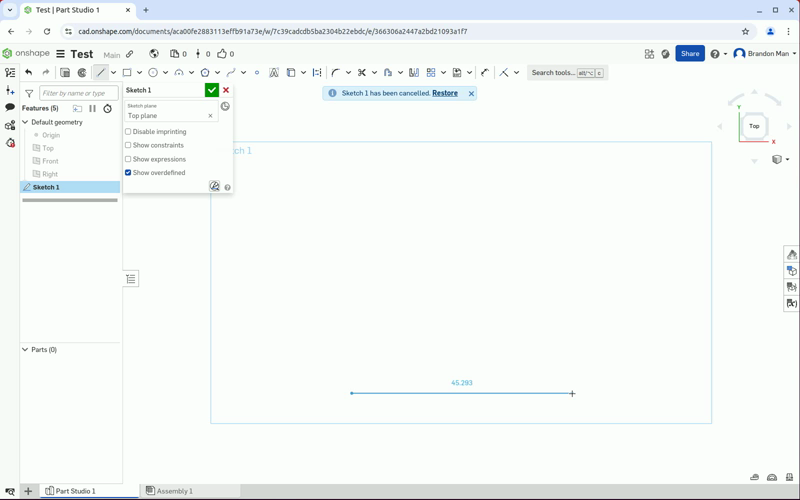
key_up(shift)
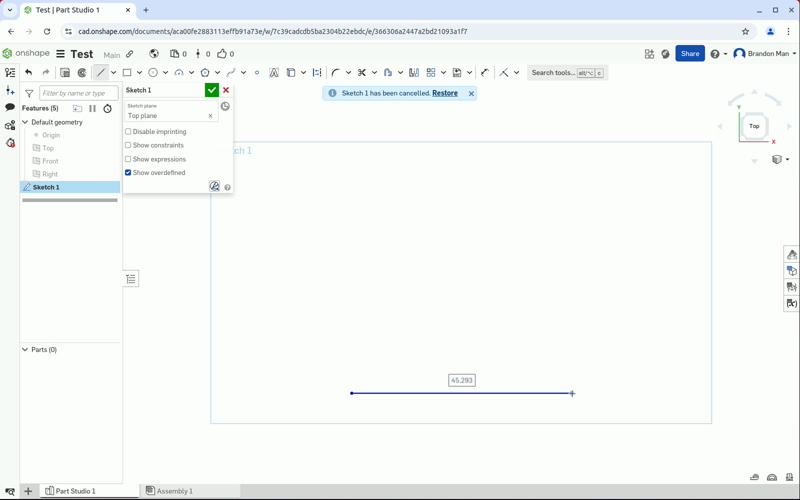
key_down(shift)
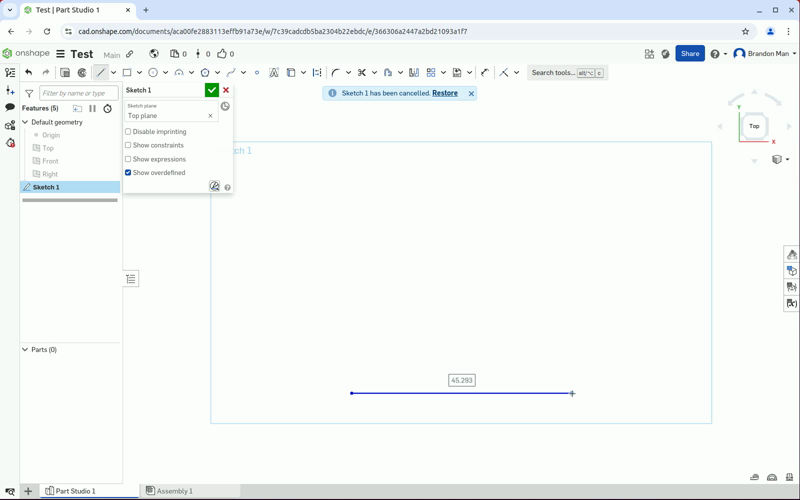
mouse_move(498, 318)
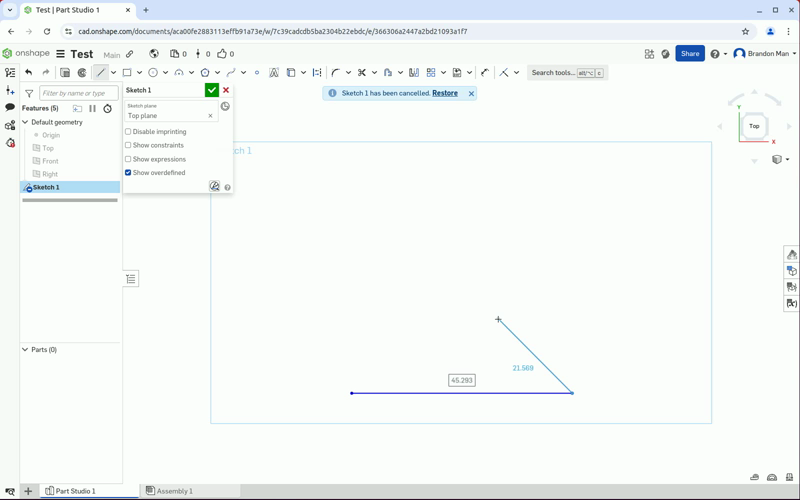
click(498, 318)
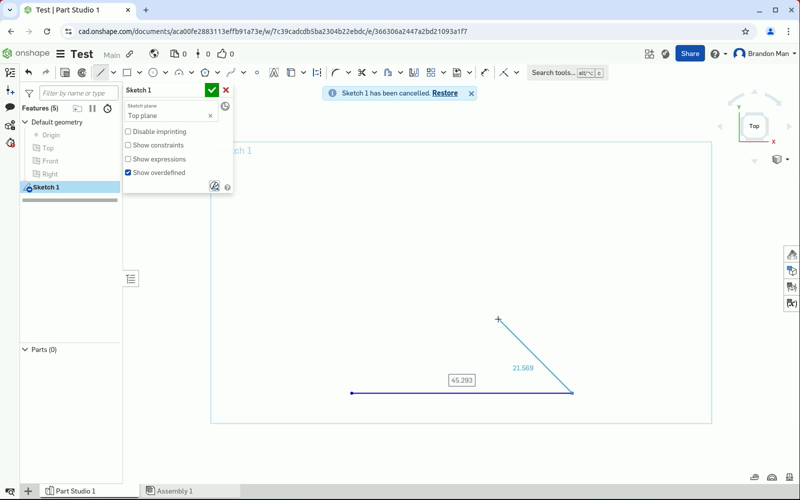
key_up(shift)
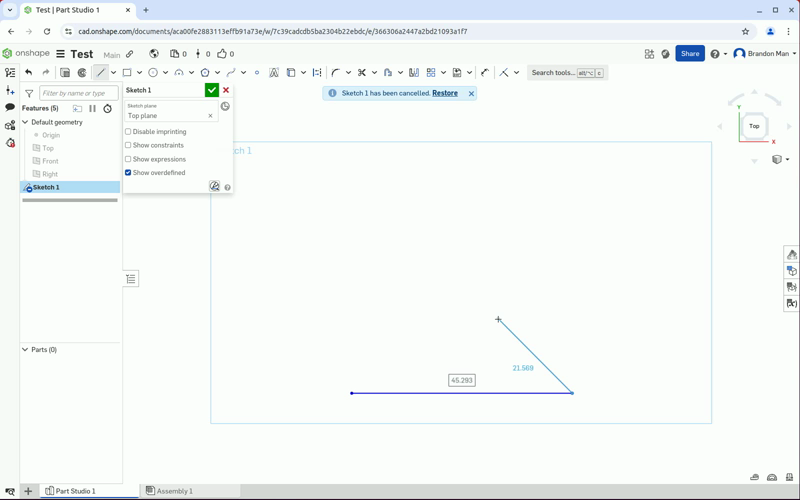
key_down(shift)
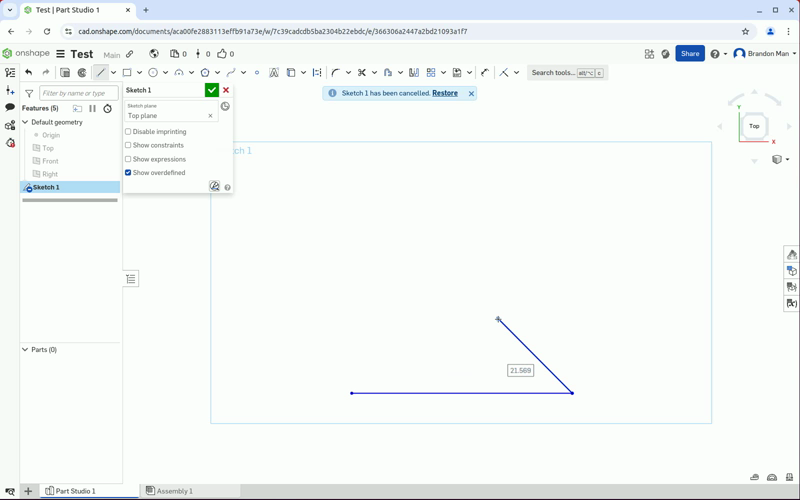
mouse_move(528, 318)
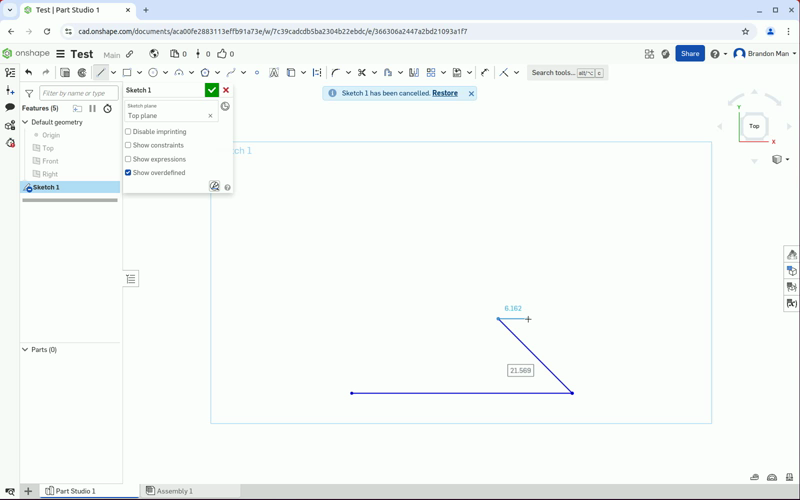
mouse_move(460, 284)
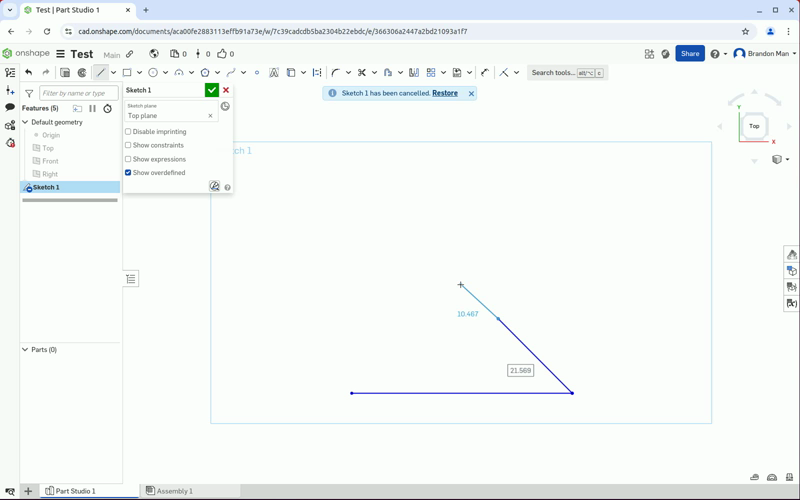
click(460, 284)
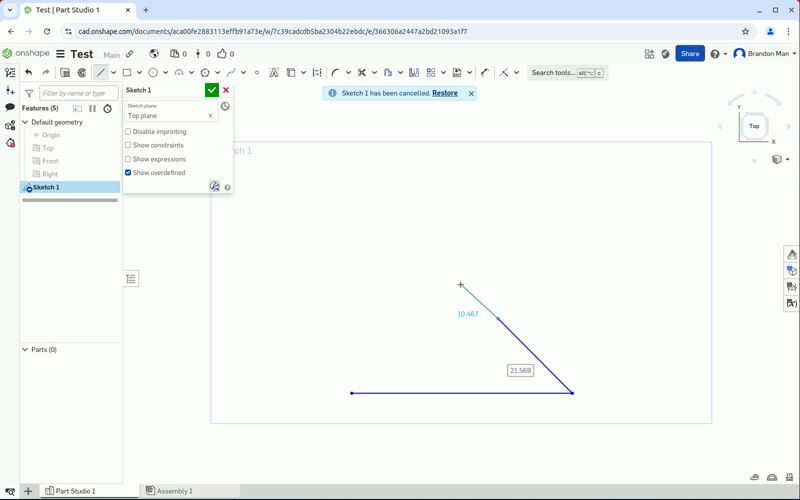
key_up(shift)
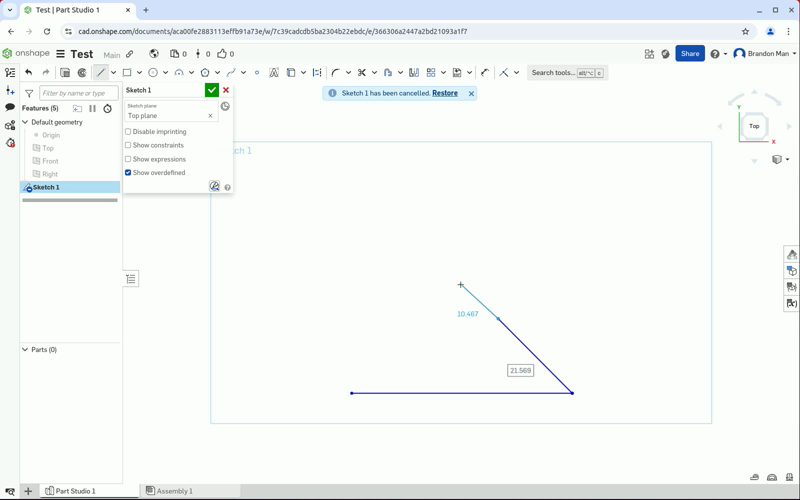
key_down(shift)
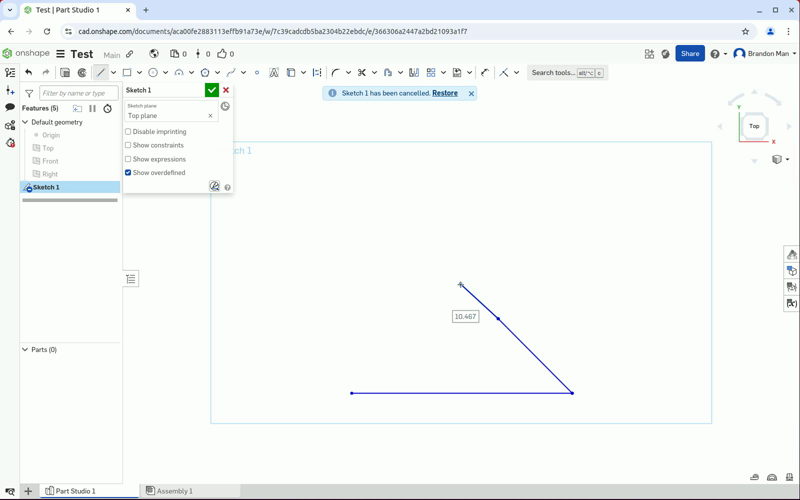
mouse_move(490, 284)
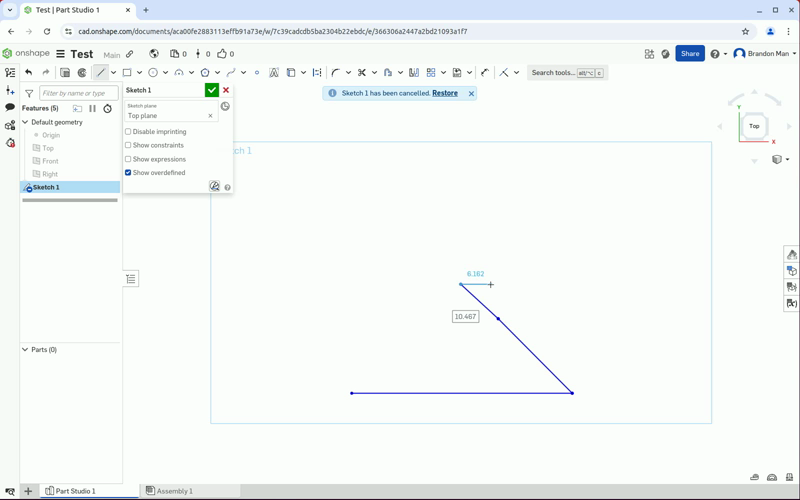
mouse_move(421, 321)
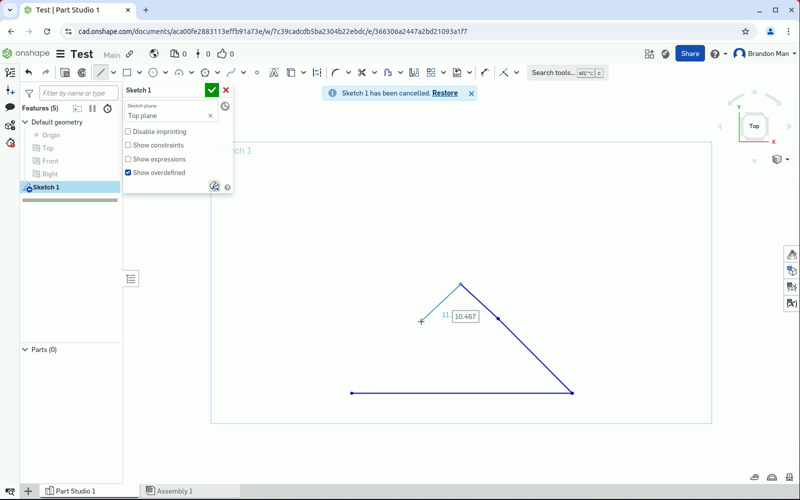
click(421, 321)
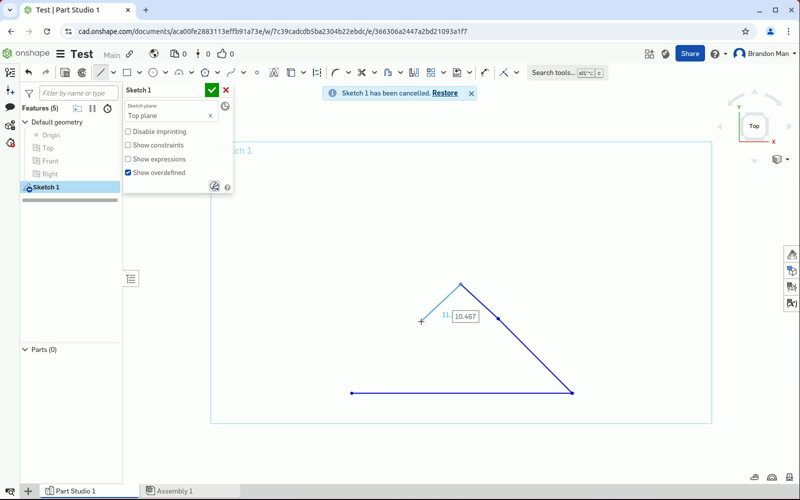
key_up(shift)
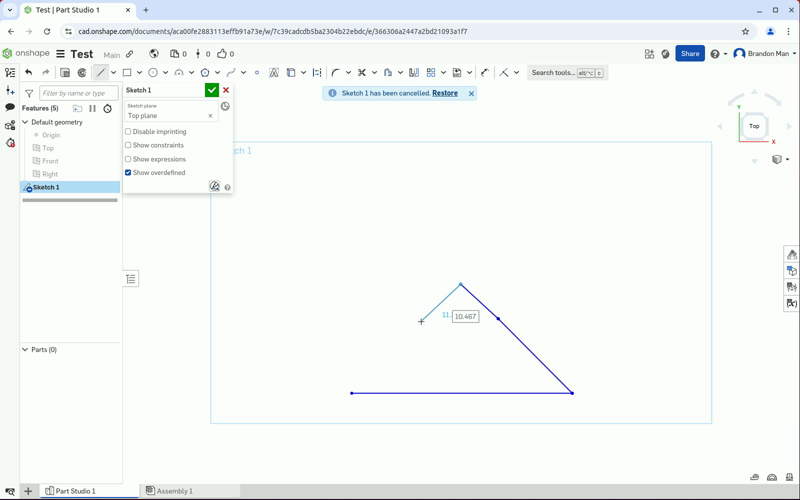
key_down(shift)
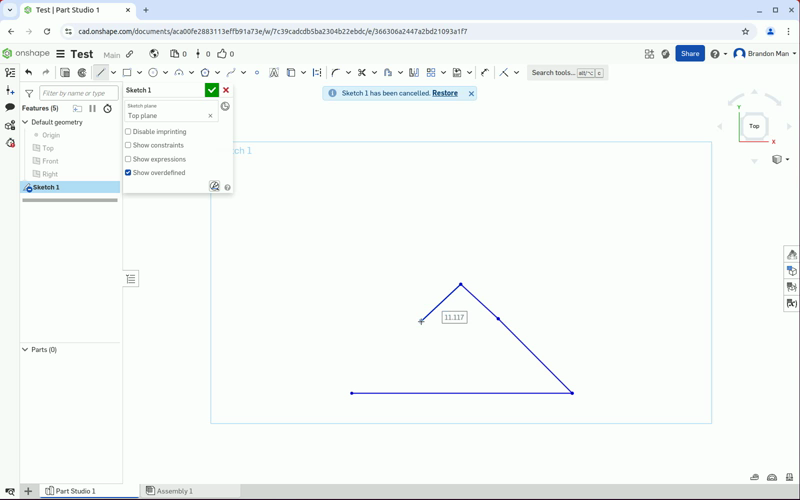
mouse_move(351, 393)
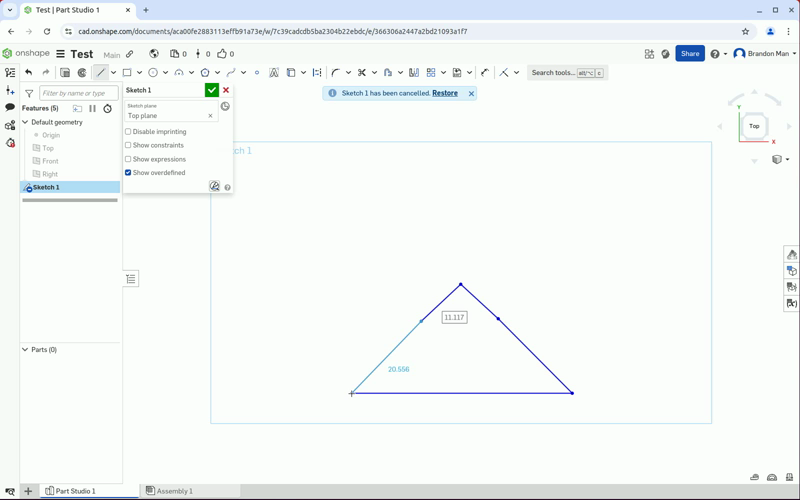
key_up(shift)
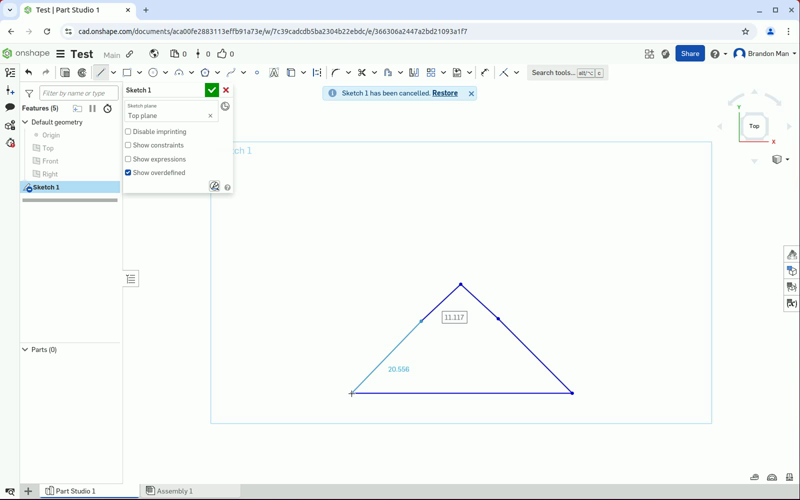
click(351, 393)
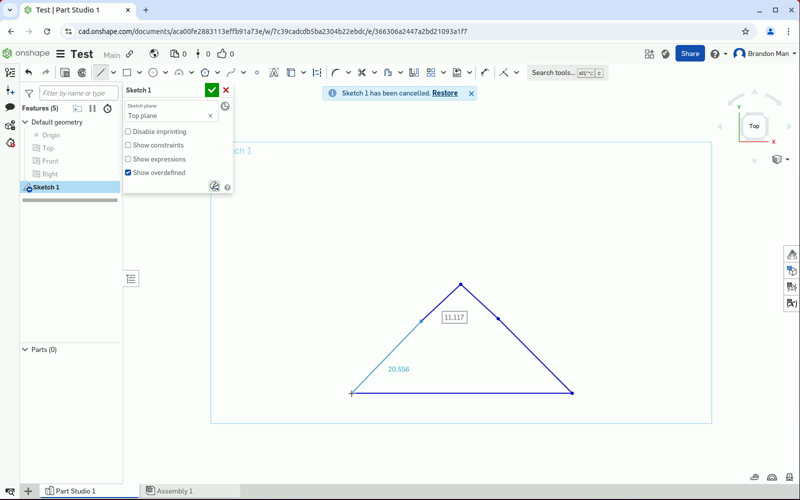
key(esc)
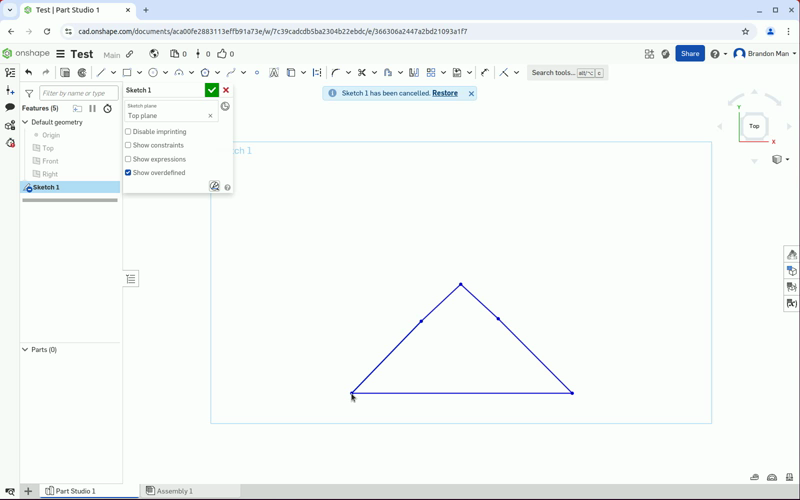
mouse_move(438, 352)
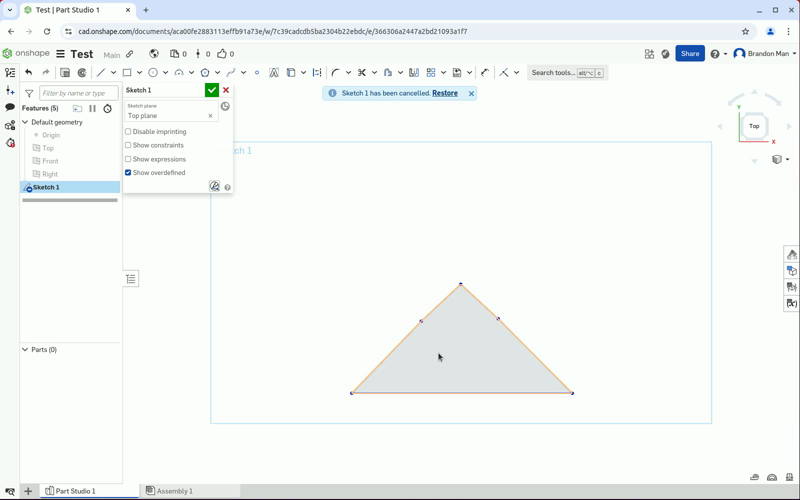
click(438, 352)
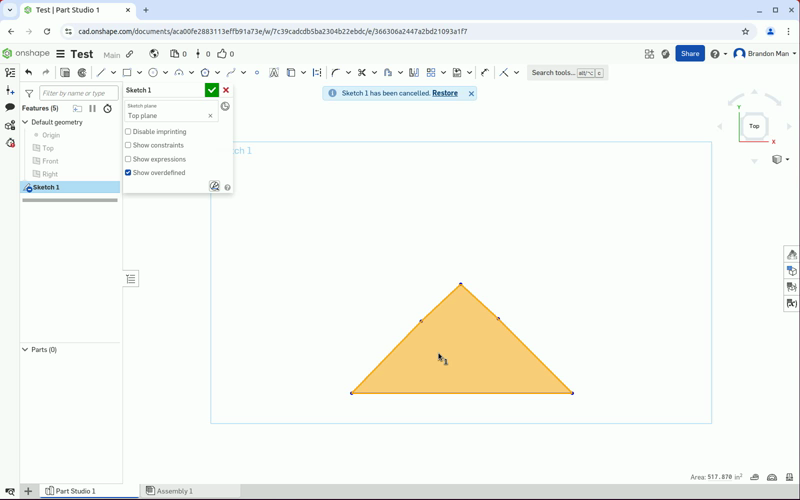
mouse_move(73, 352)
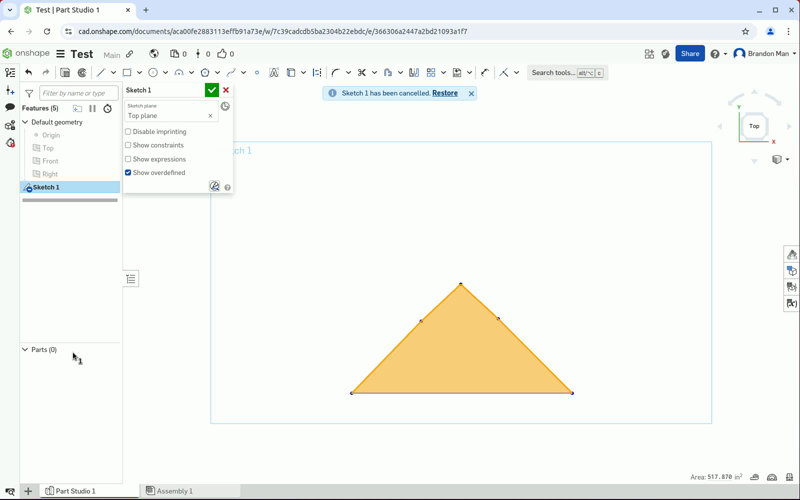
key(shift+y)
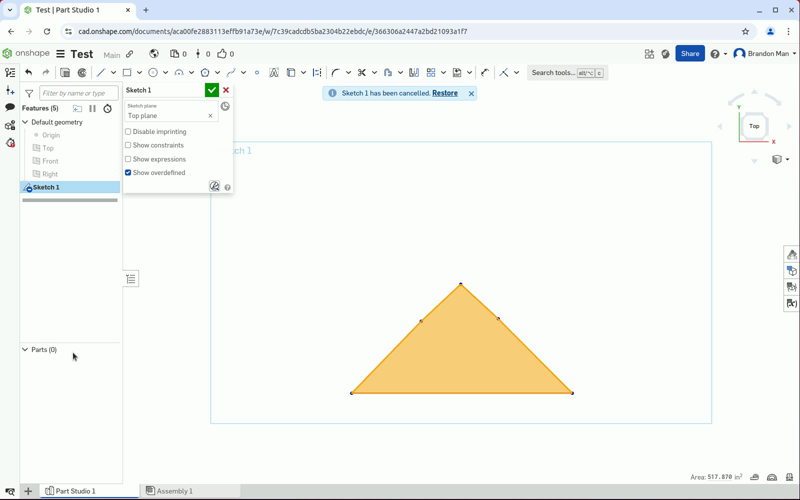
key(shift+e)
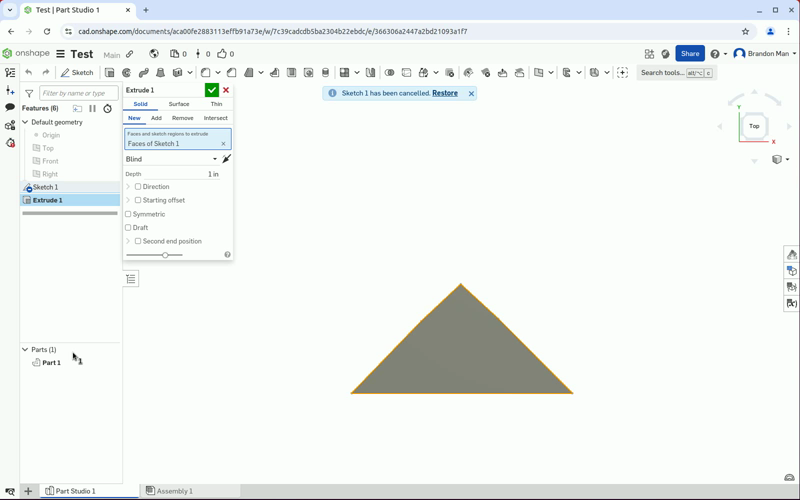
mouse_move(143, 106)
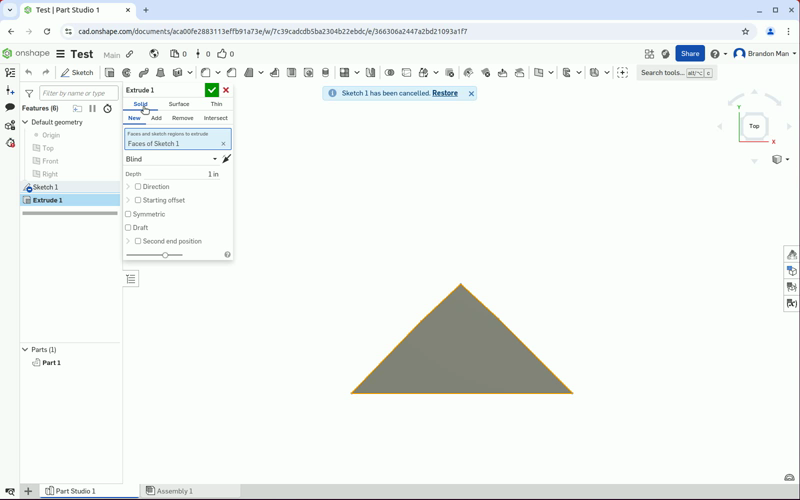
click(143, 106)
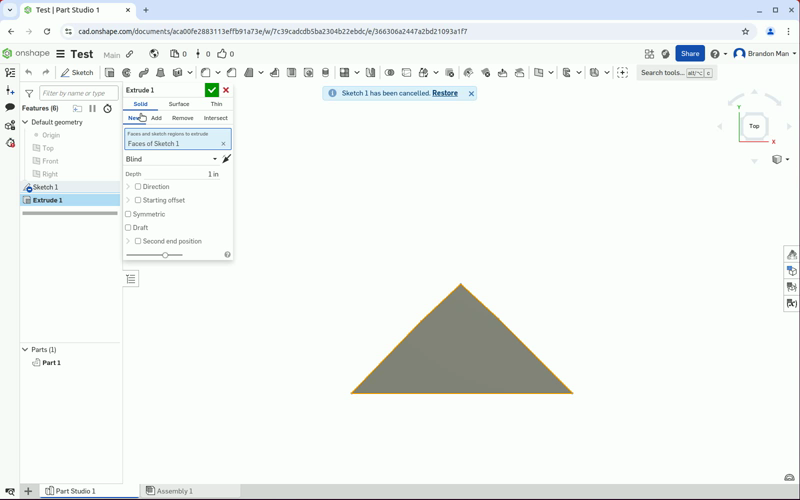
mouse_move(137, 120)
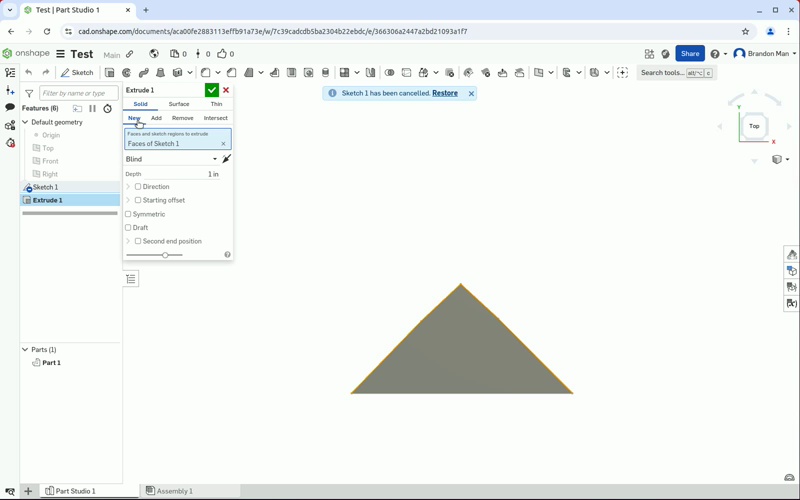
click(137, 120)
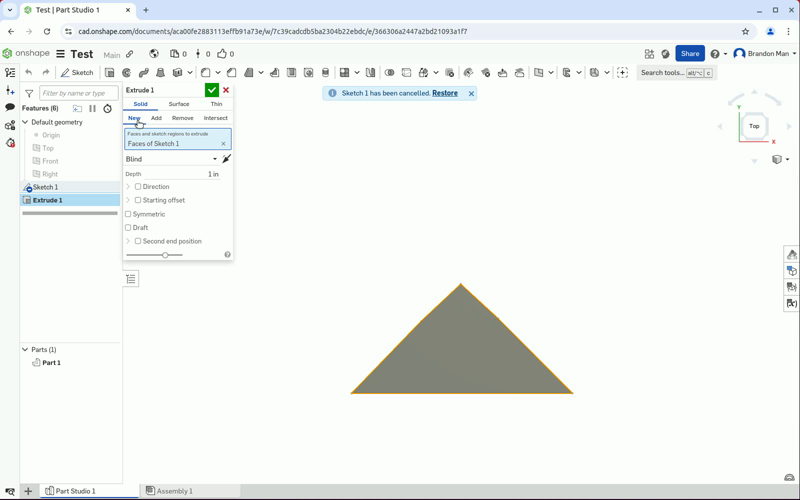
key(tab, 4)
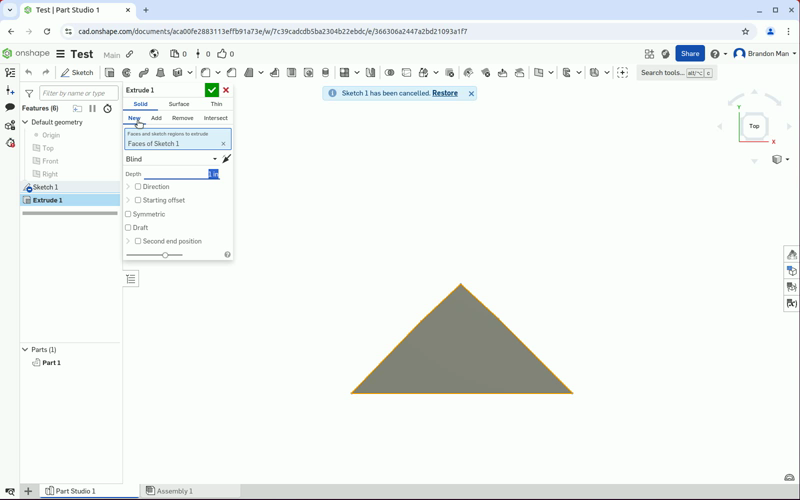
text(3.129)
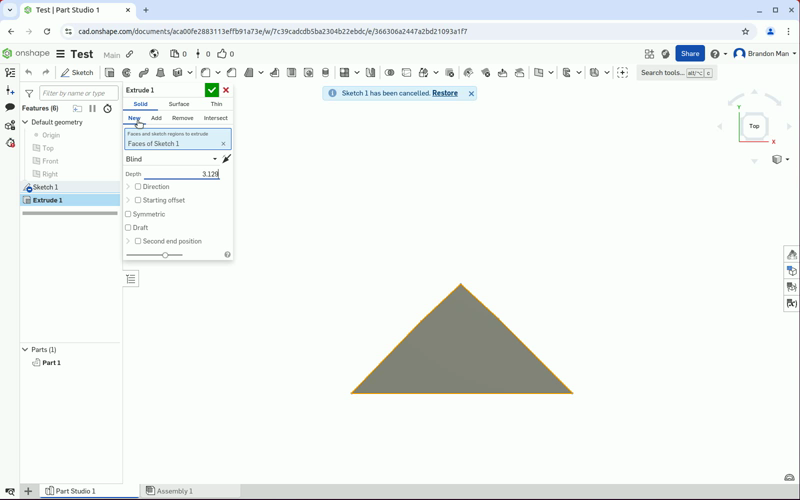
key(enter)
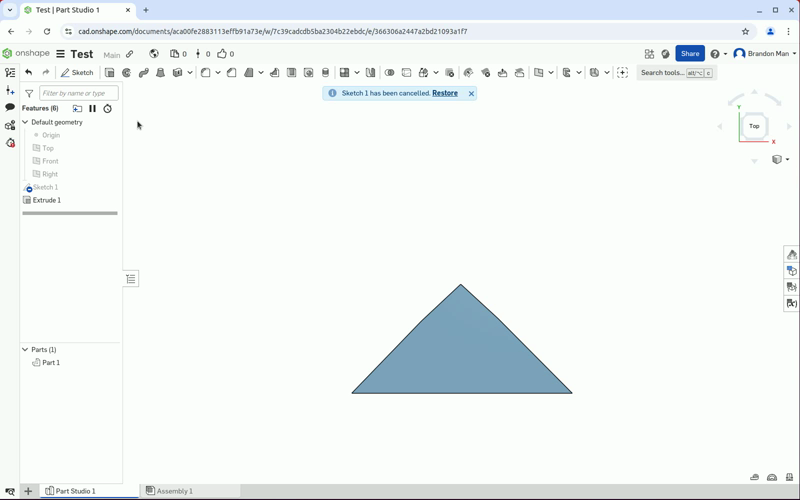
key(shift+h)
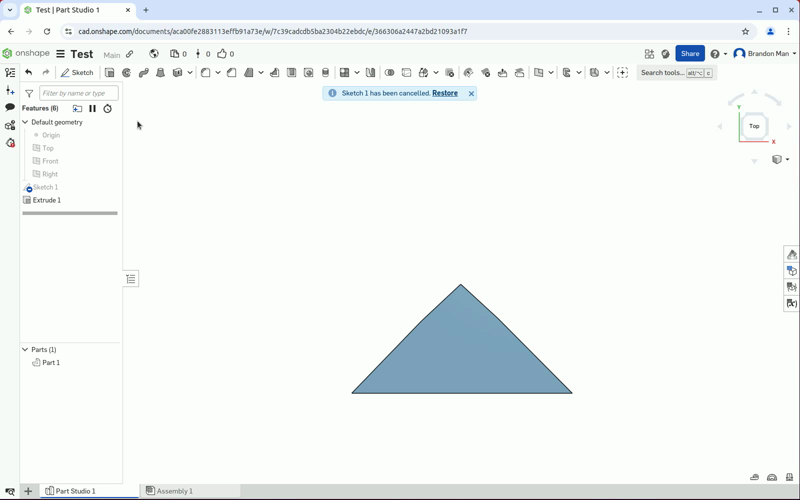
key(shift+h)
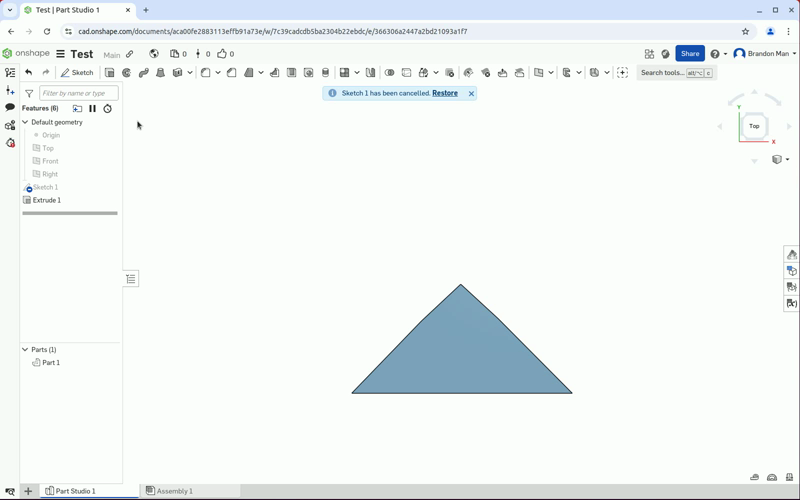
mouse_move(73, 189)
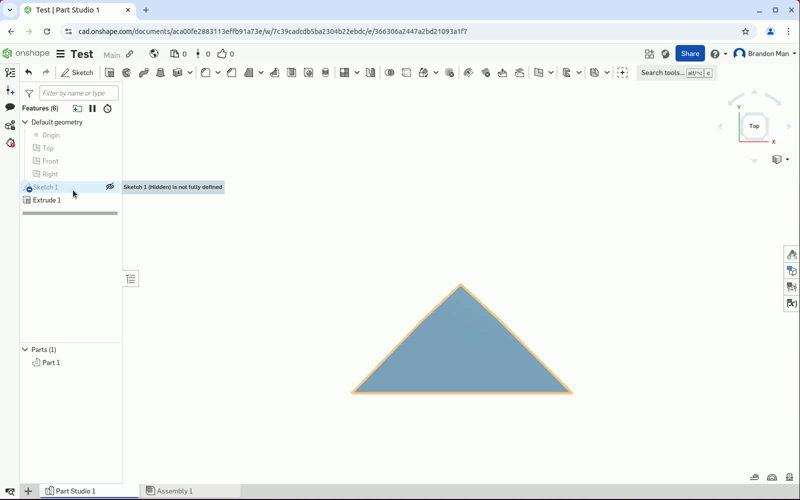
click(73, 189)
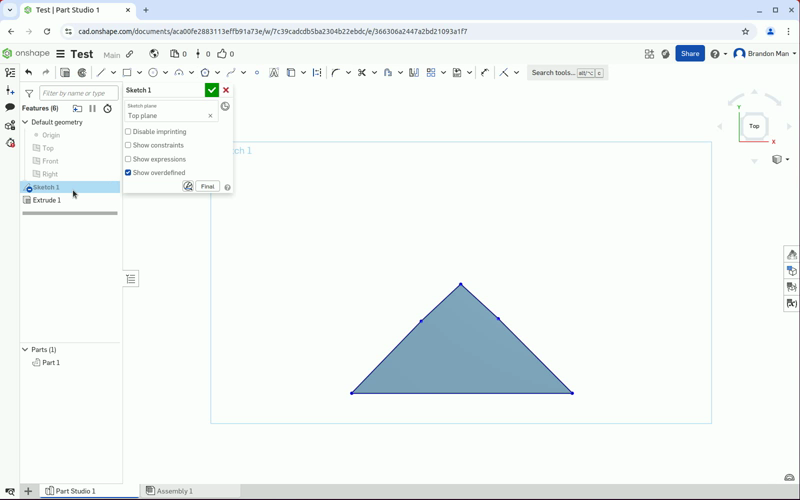
mouse_move(229, 92)
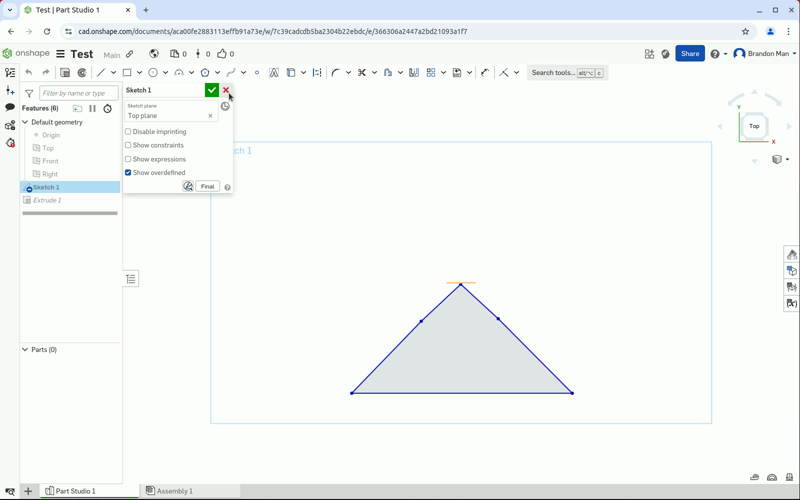
click(229, 92)
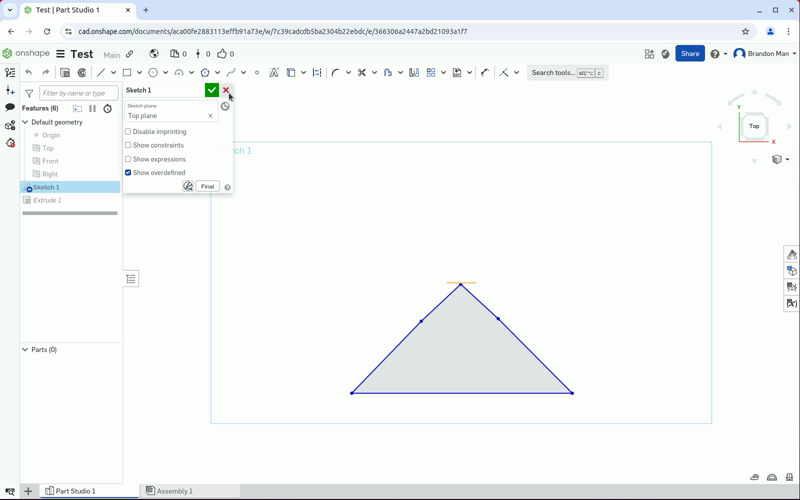
key(shift+s)
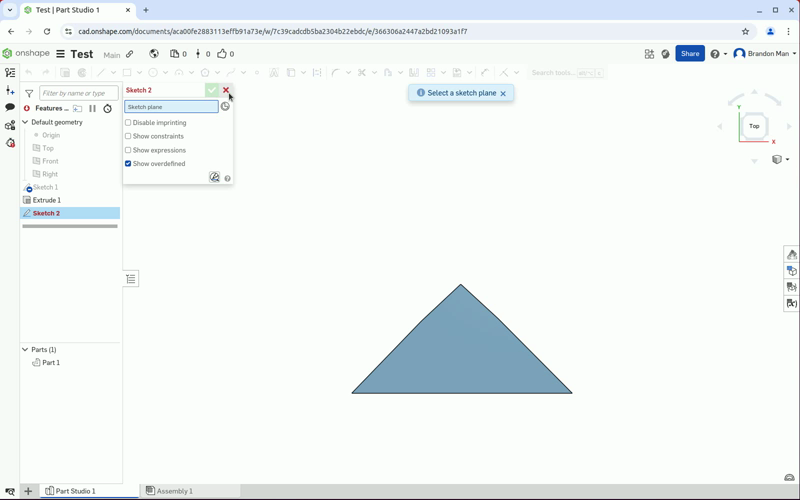
mouse_move(73, 150)
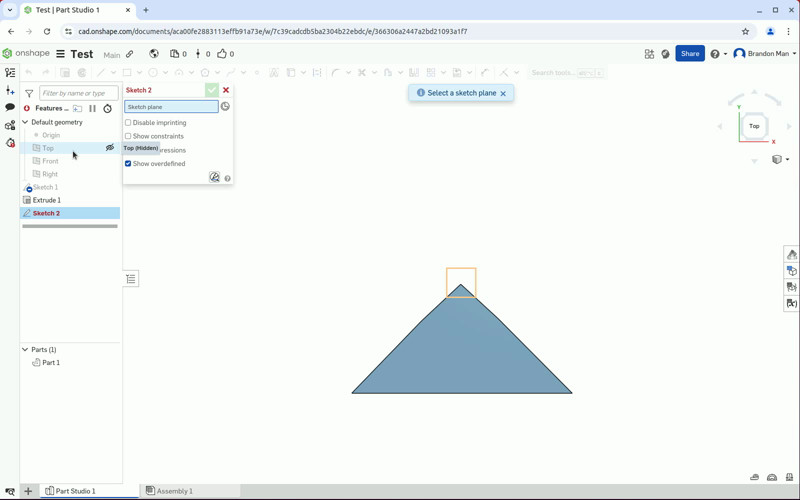
click(73, 150)
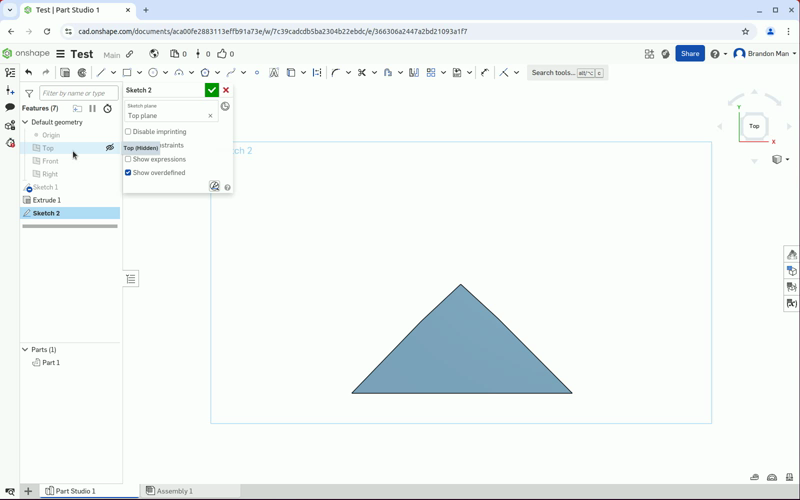
mouse_move(73, 352)
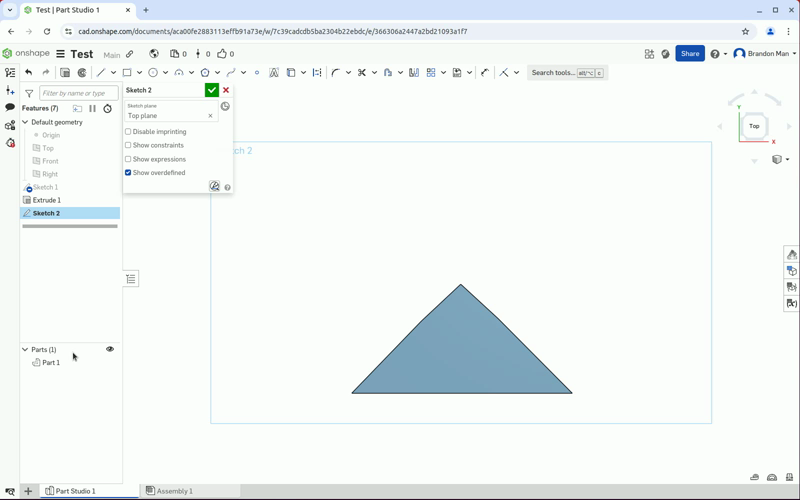
key(y)
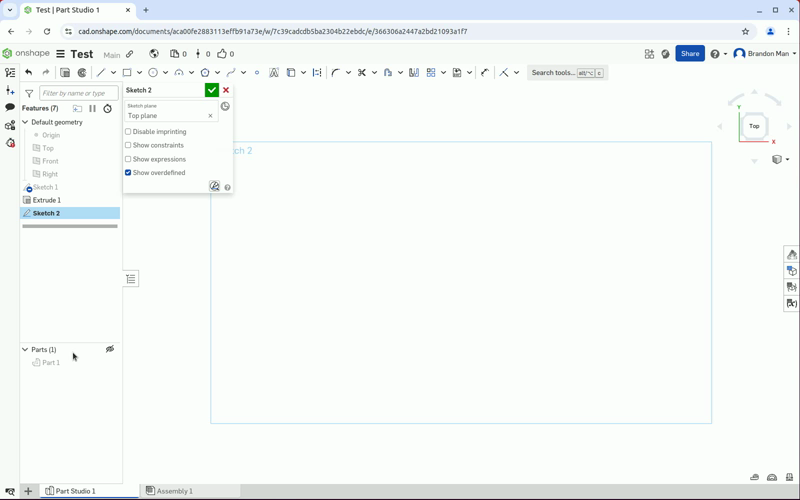
key(l)
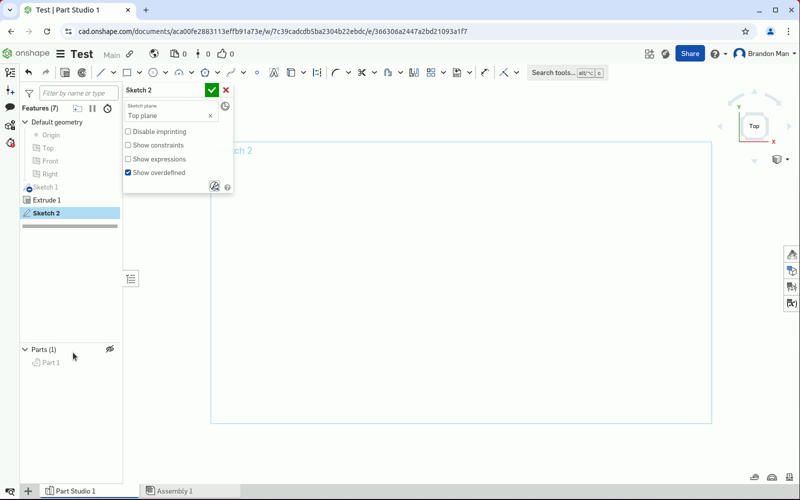
key_down(shift)
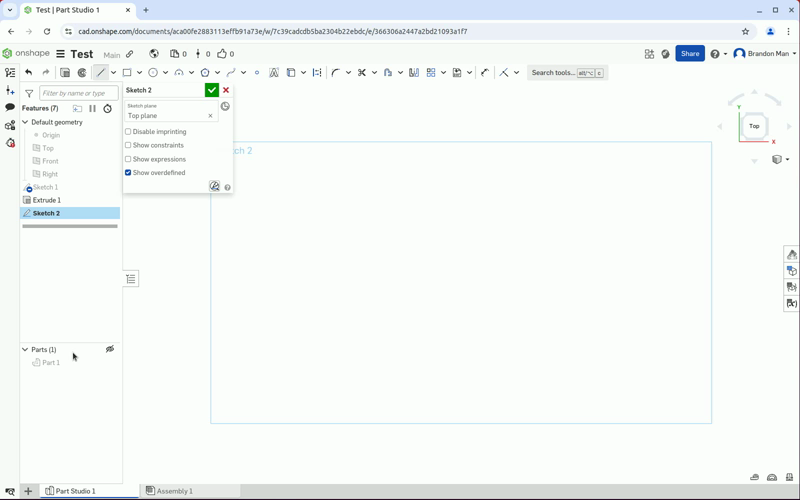
mouse_move(423, 321)
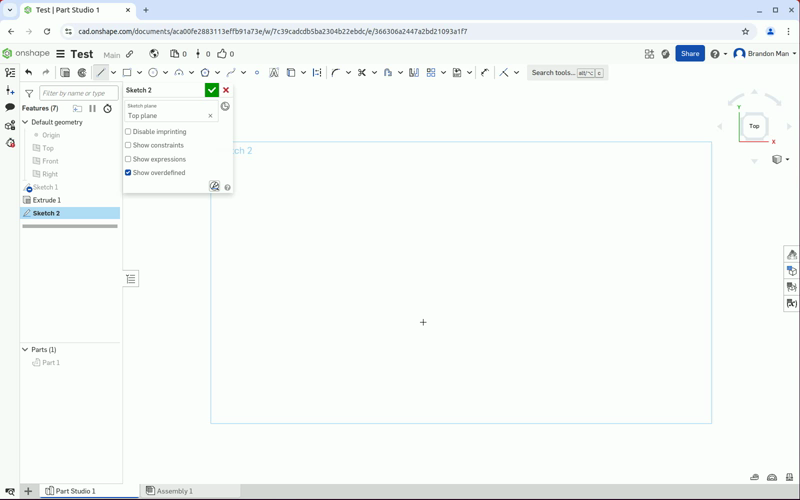
click(423, 321)
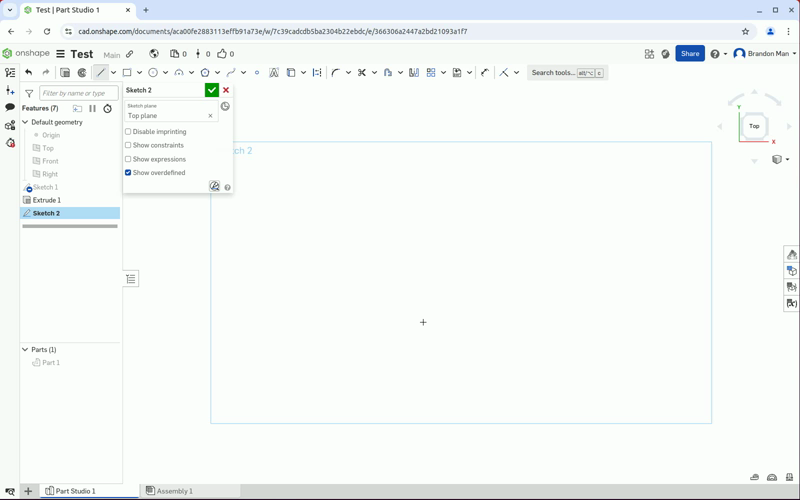
key_up(shift)
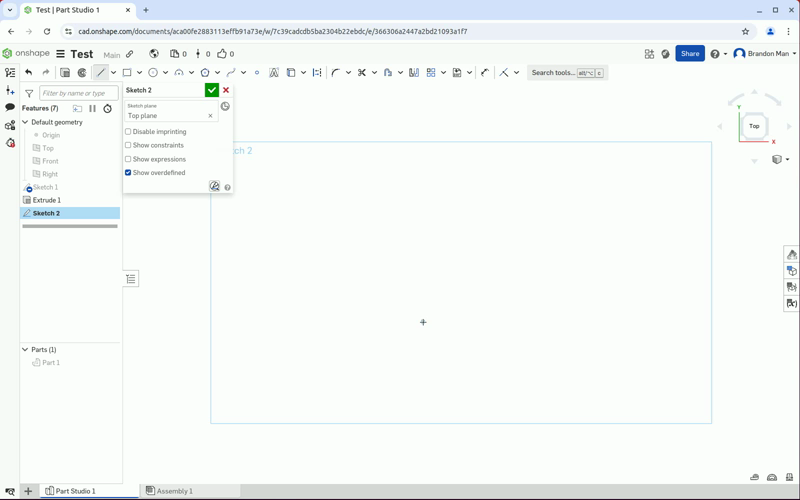
key_down(shift)
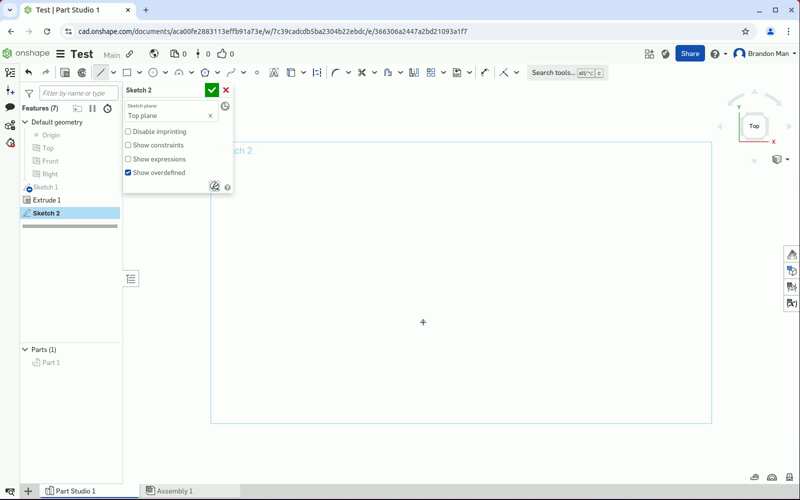
mouse_move(453, 321)
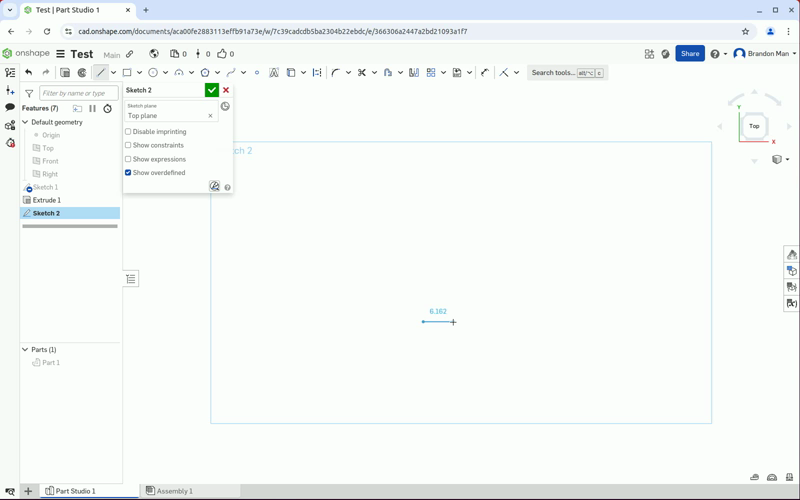
mouse_move(461, 283)
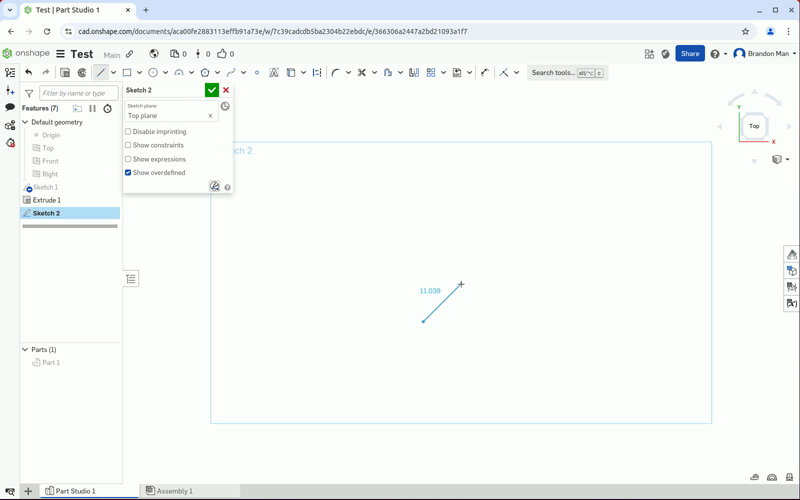
click(461, 283)
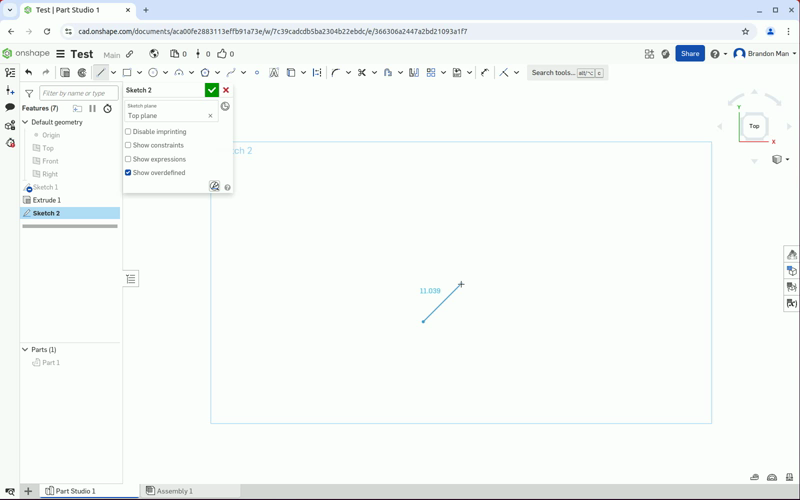
key_up(shift)
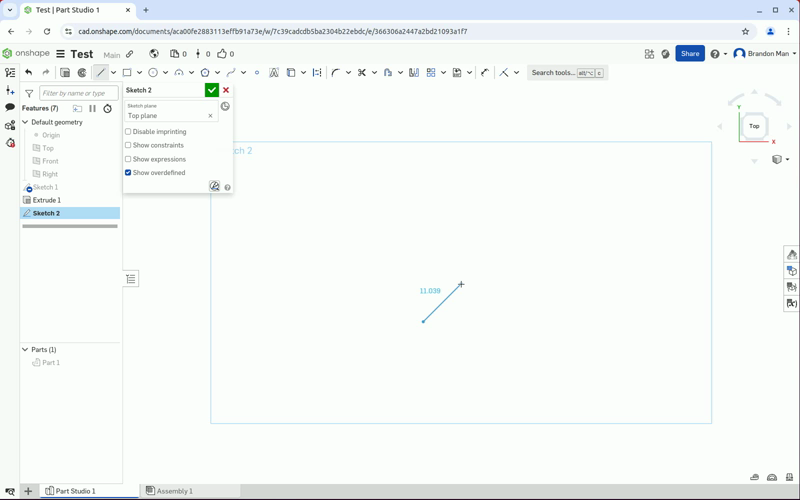
key_down(shift)
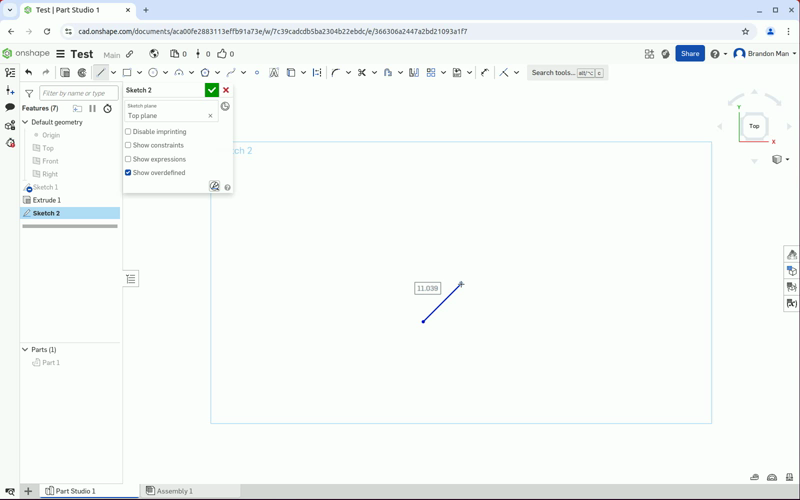
mouse_move(491, 283)
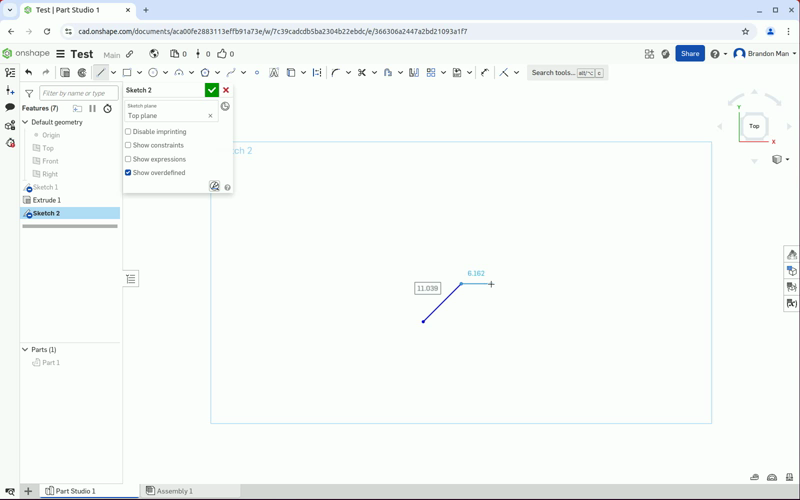
mouse_move(497, 320)
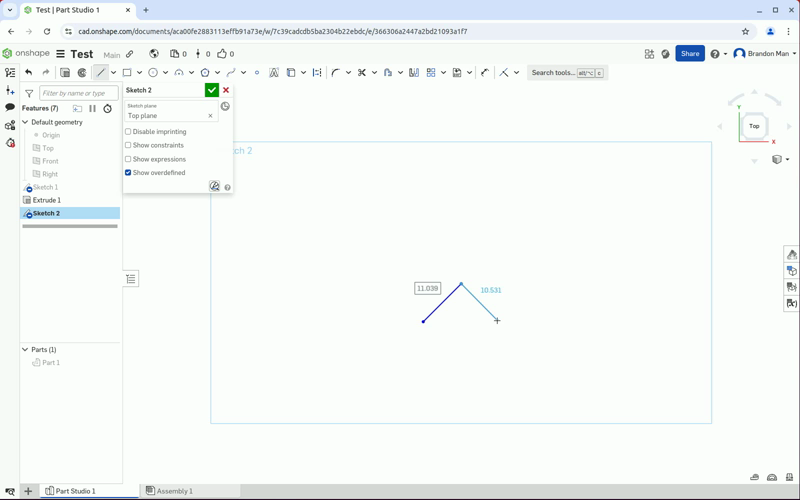
click(497, 320)
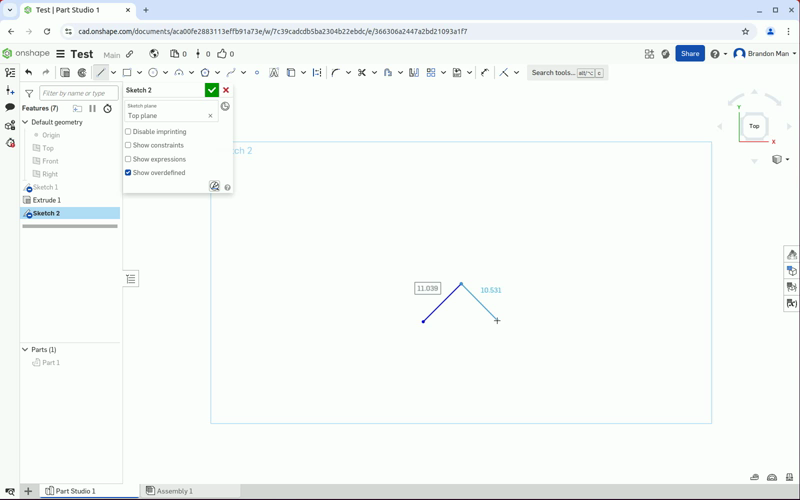
key_up(shift)
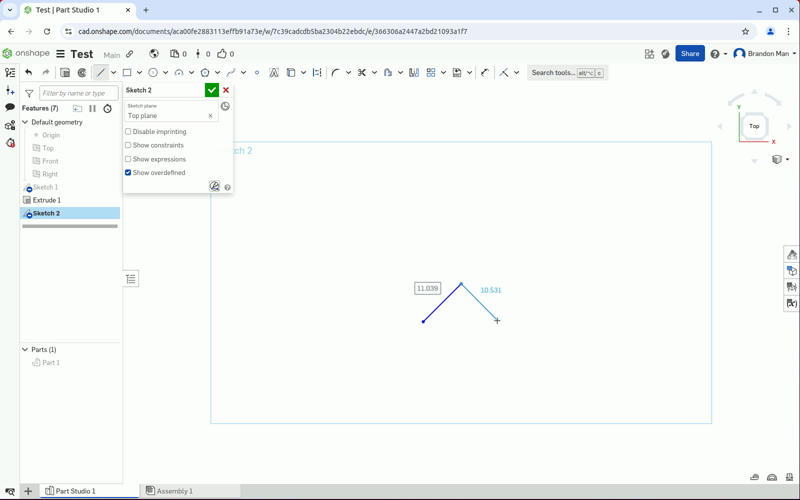
key_down(shift)
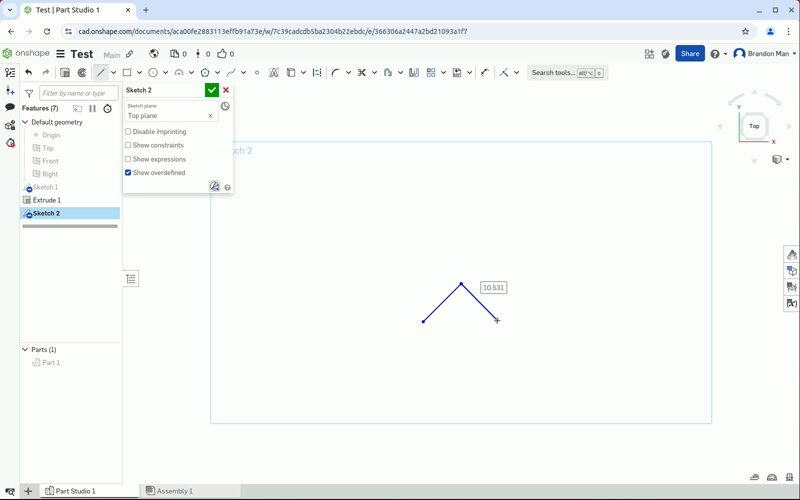
mouse_move(497, 183)
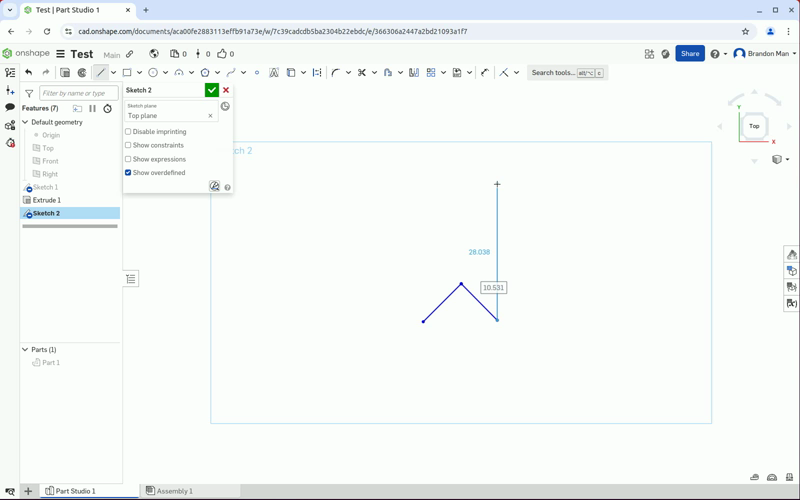
click(497, 183)
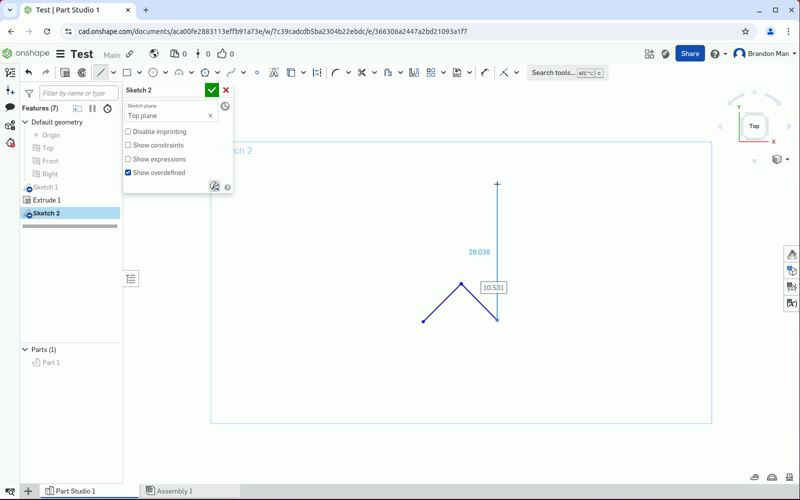
key_up(shift)
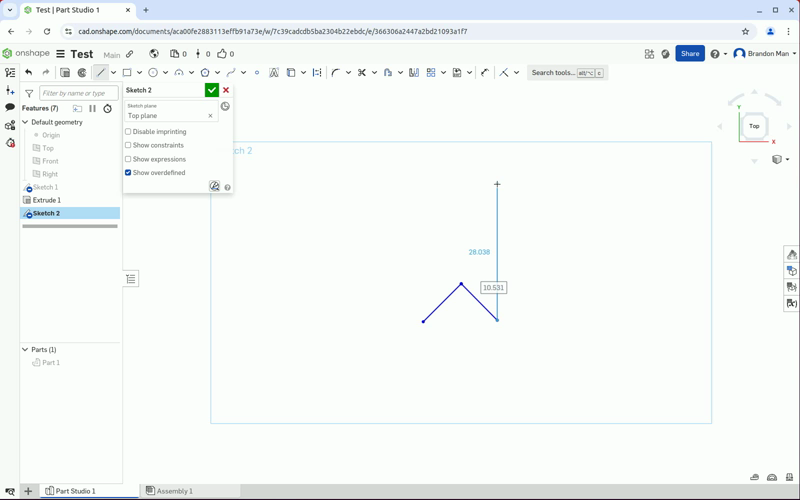
key_down(shift)
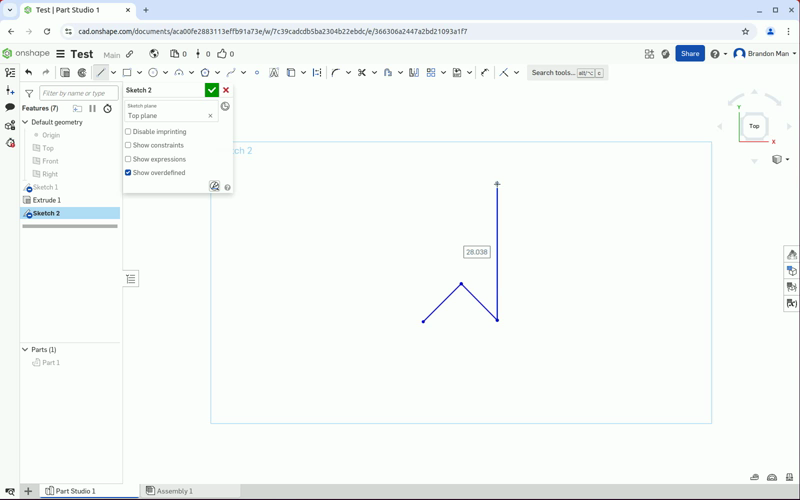
mouse_move(423, 183)
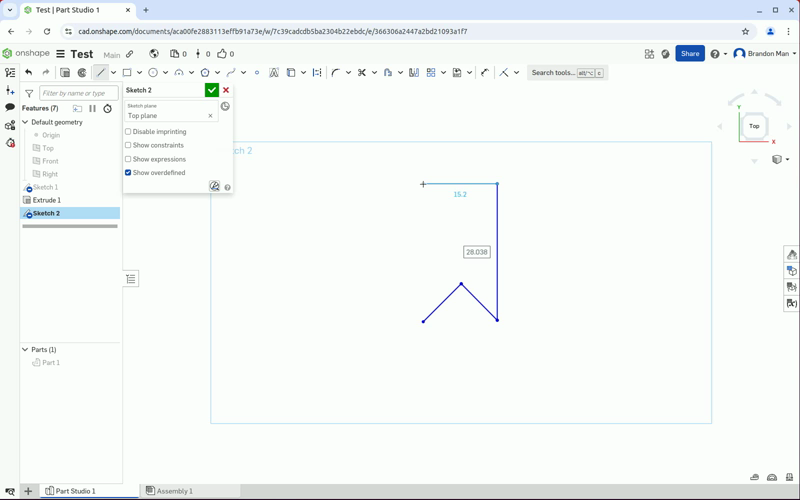
click(423, 183)
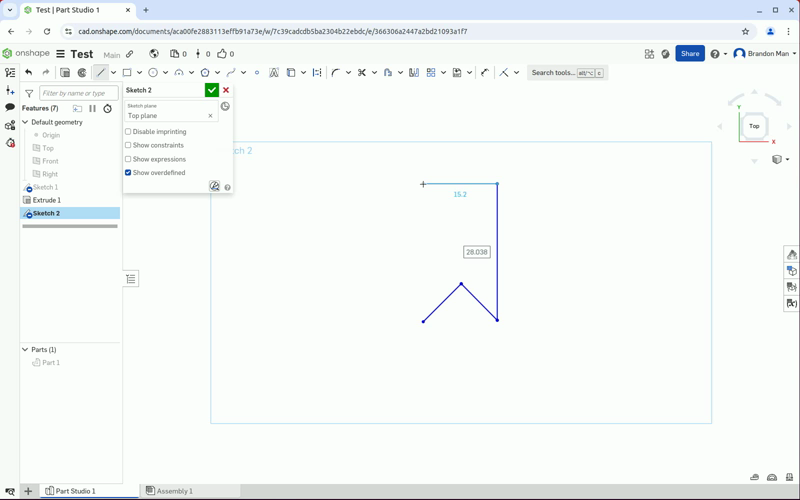
key_up(shift)
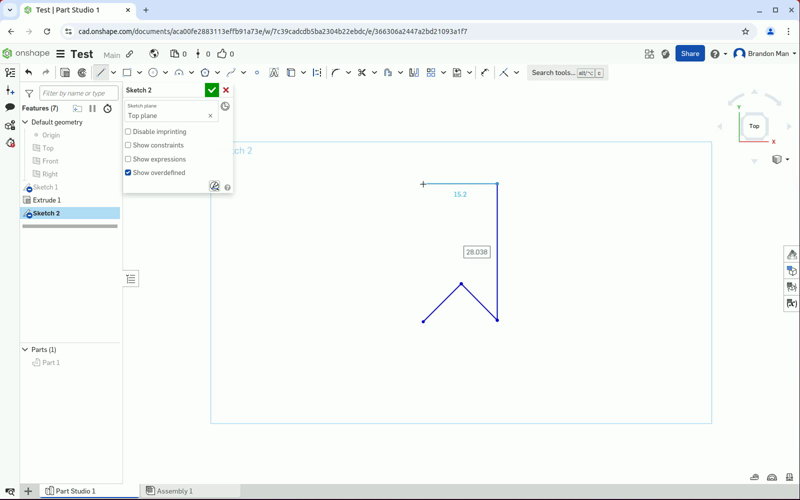
key_down(shift)
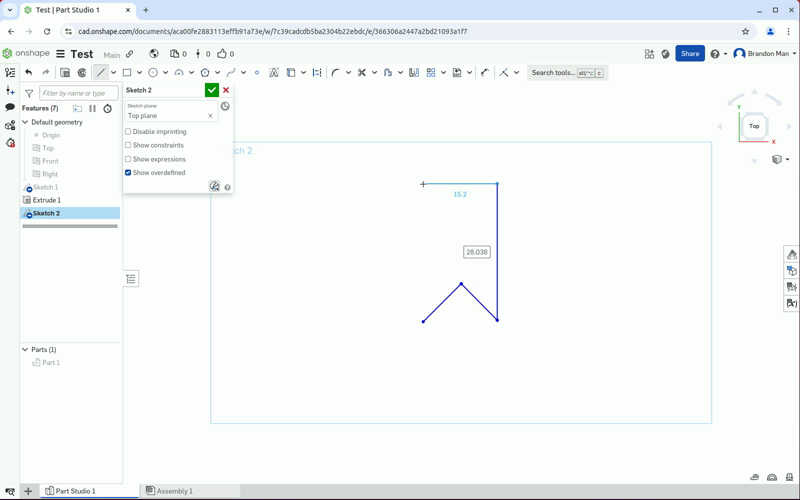
mouse_move(423, 321)
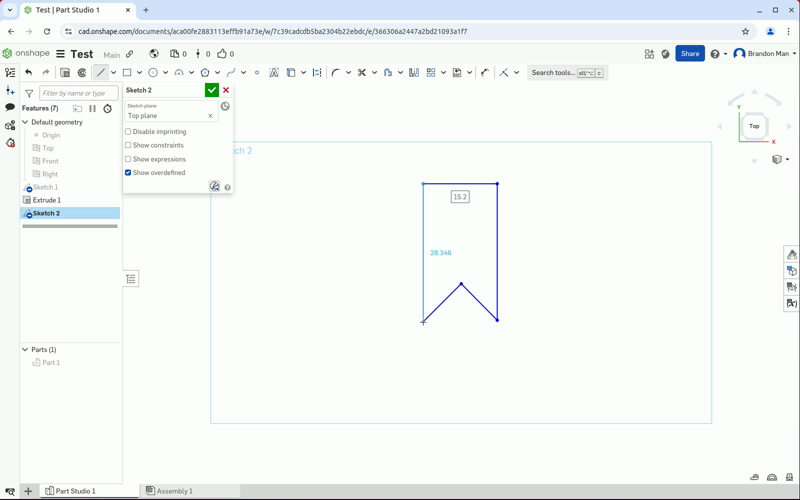
key_up(shift)
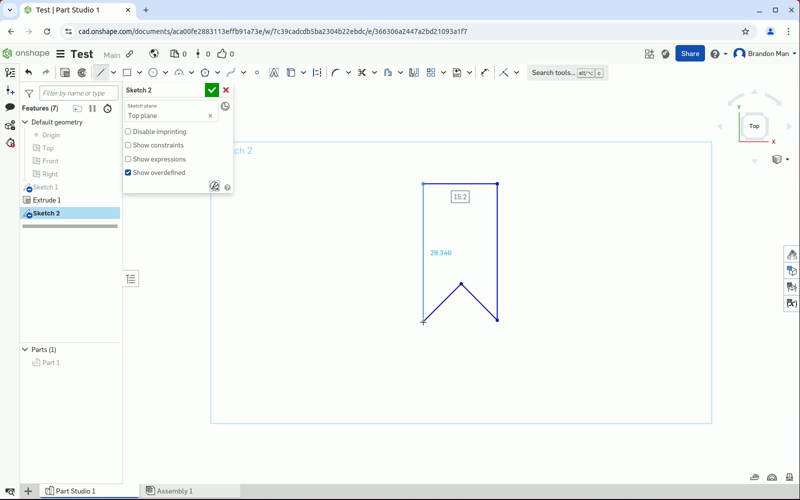
click(423, 321)
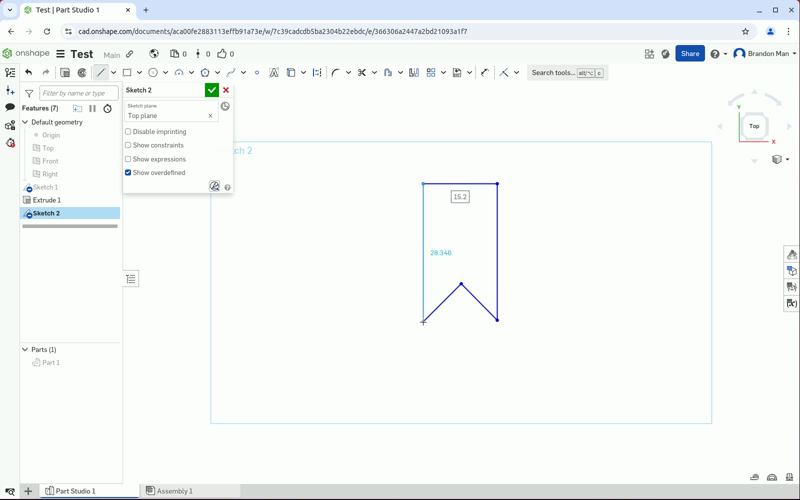
key(esc)
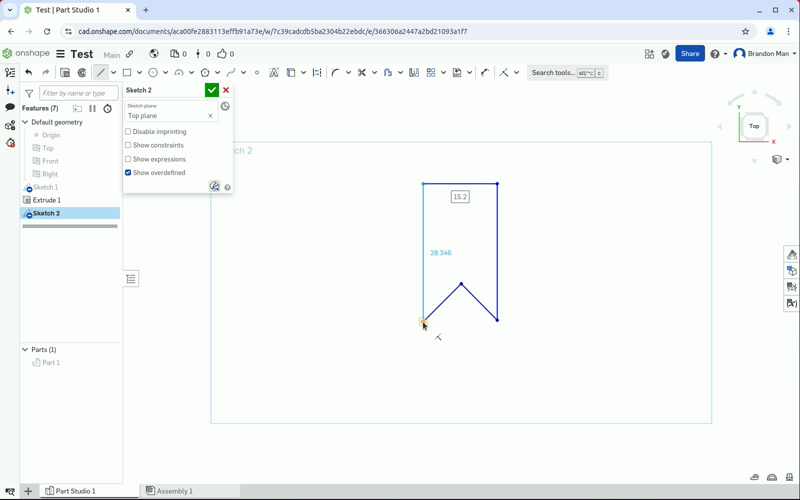
mouse_move(452, 262)
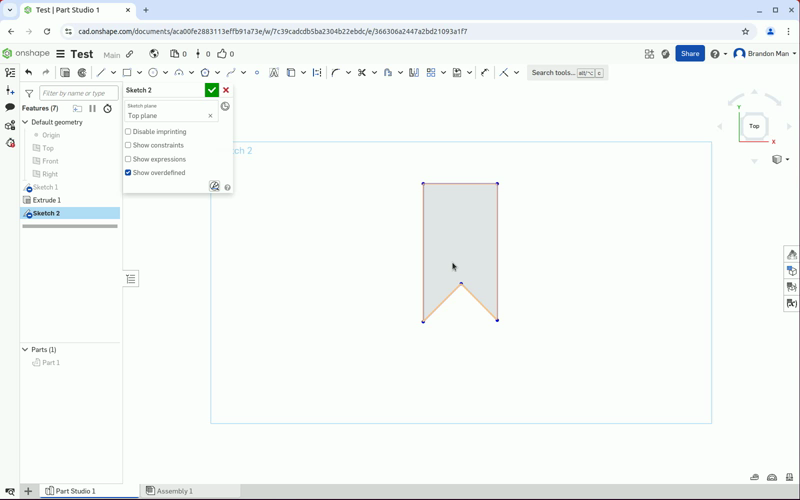
click(452, 262)
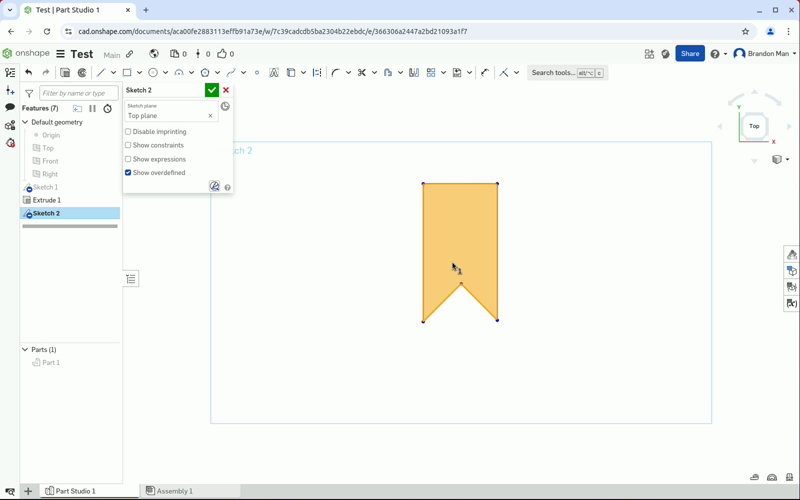
mouse_move(73, 352)
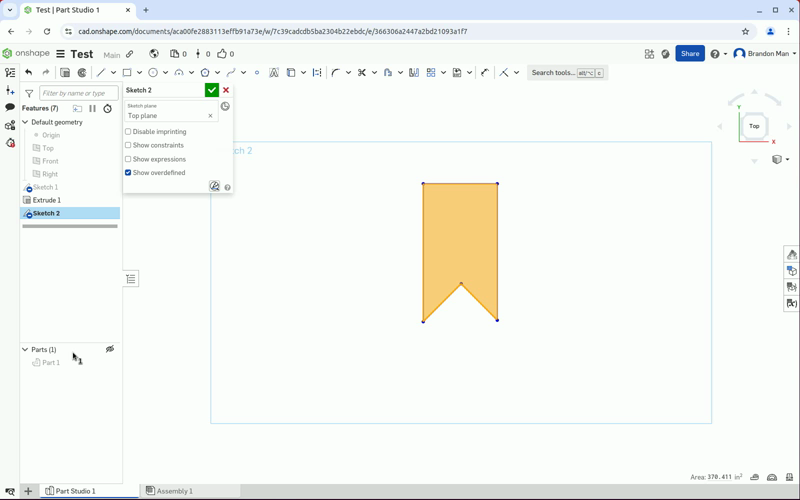
key(shift+y)
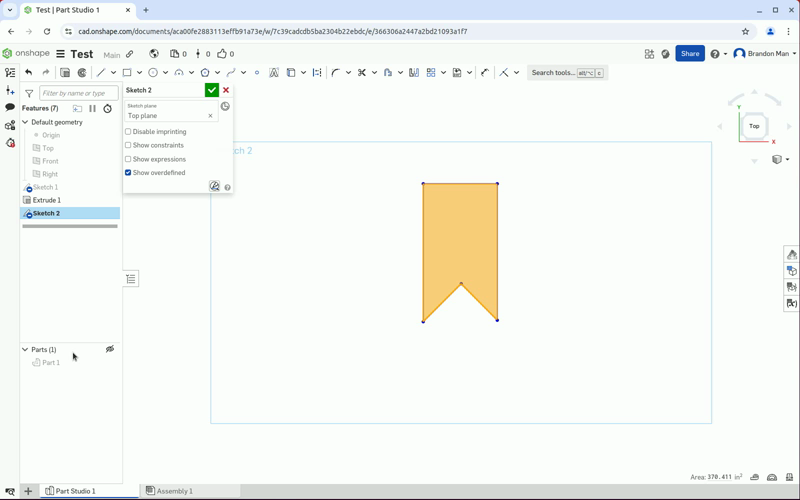
key(shift+e)
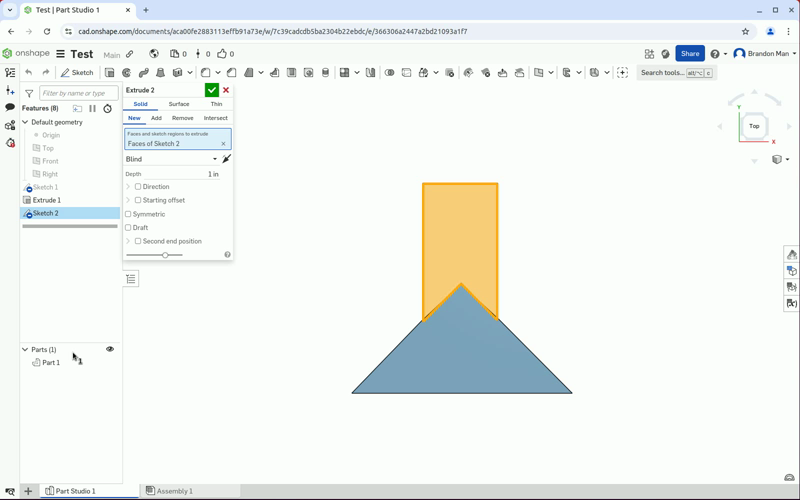
mouse_move(143, 106)
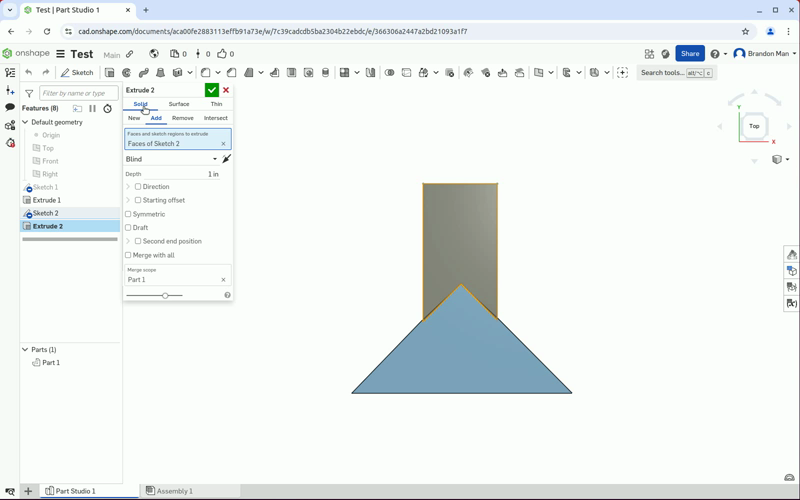
click(143, 106)
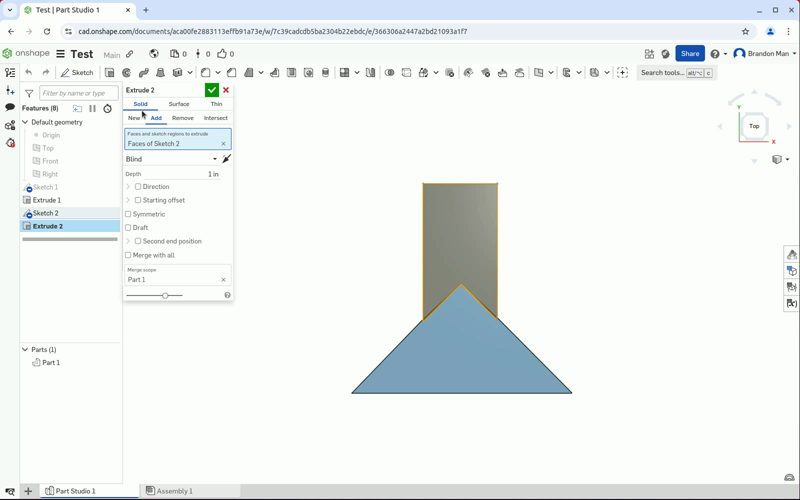
mouse_move(137, 120)
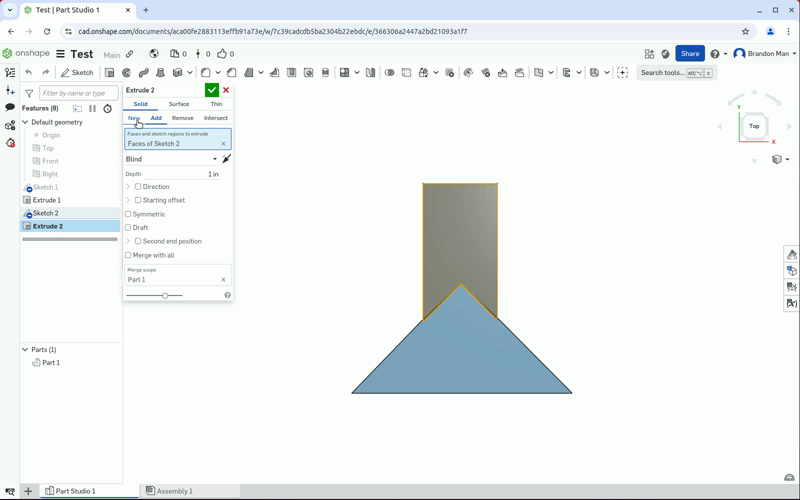
click(137, 120)
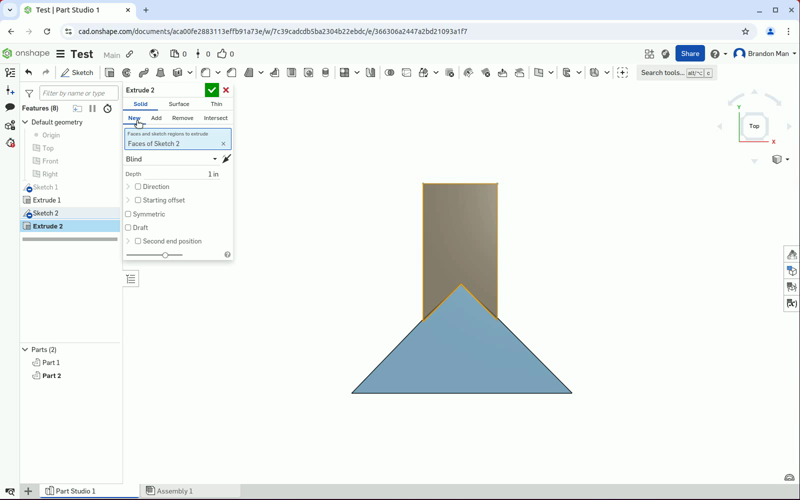
key(tab, 4)
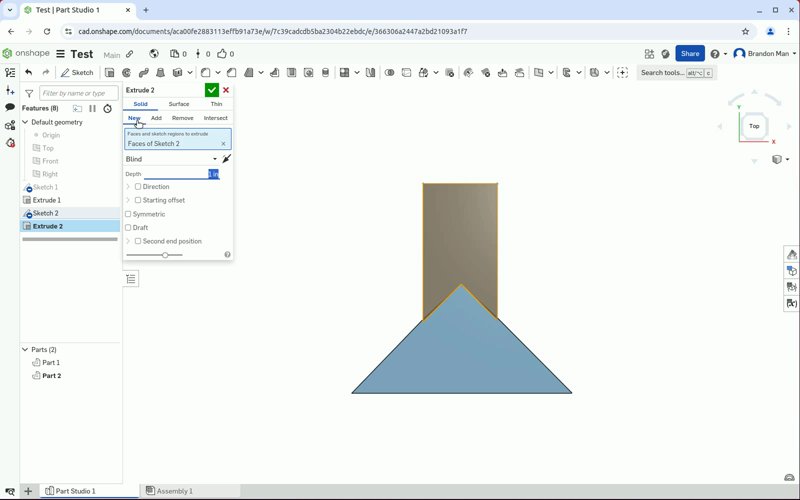
text(3.129)
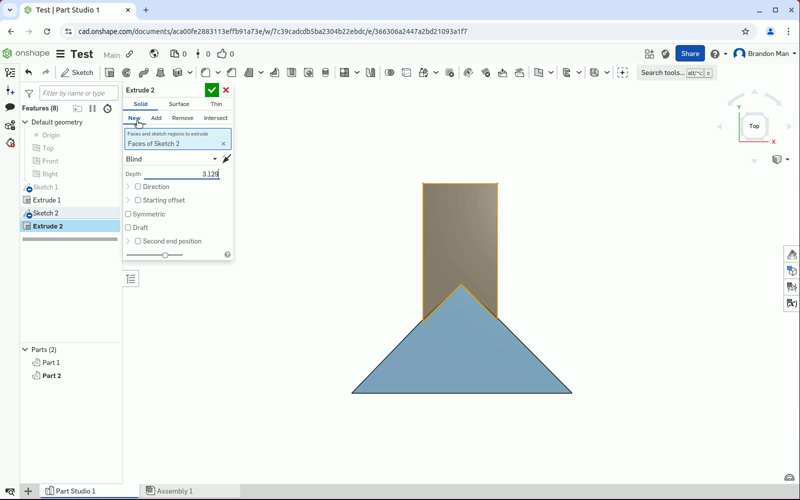
key(enter)
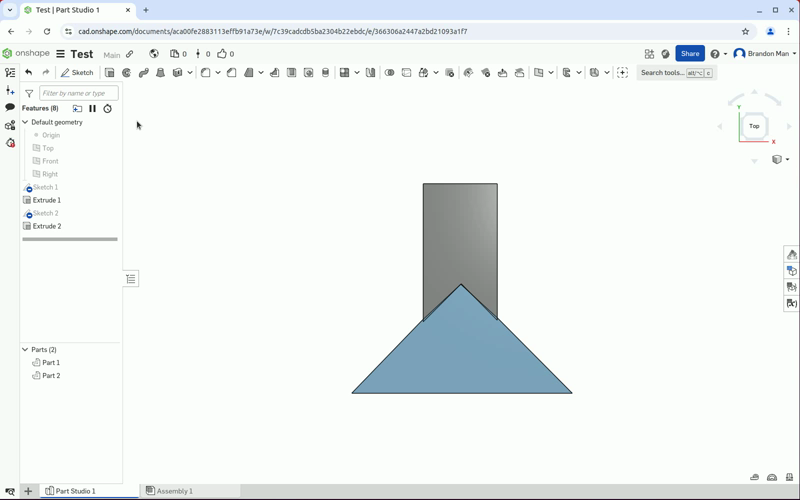
key(shift+h)
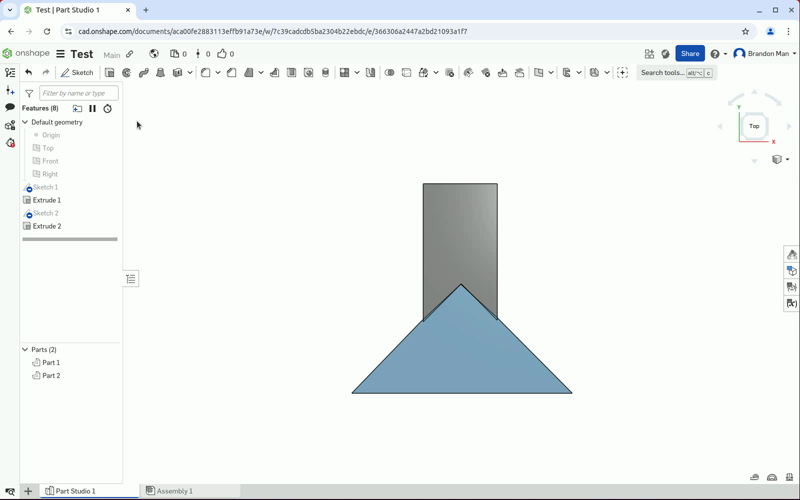
key(shift+h)
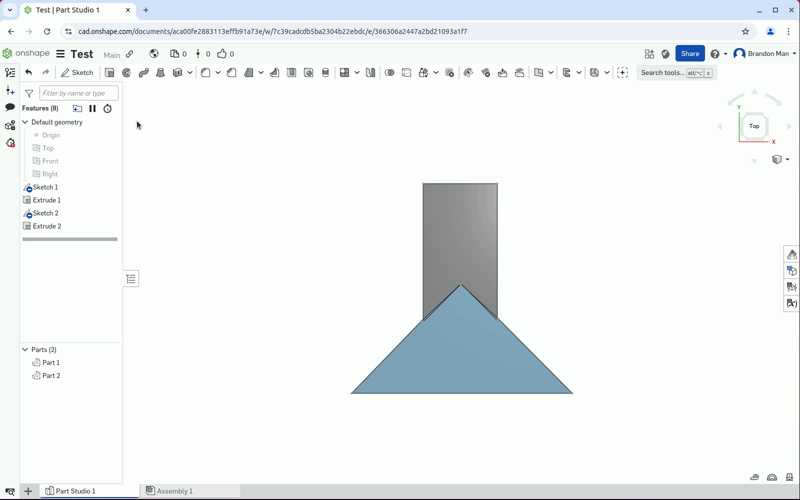
key(shift+7)
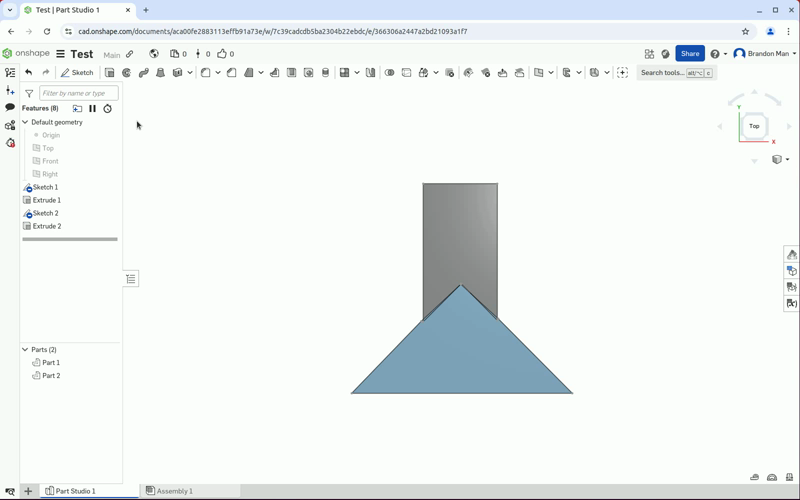
key(up, 3)
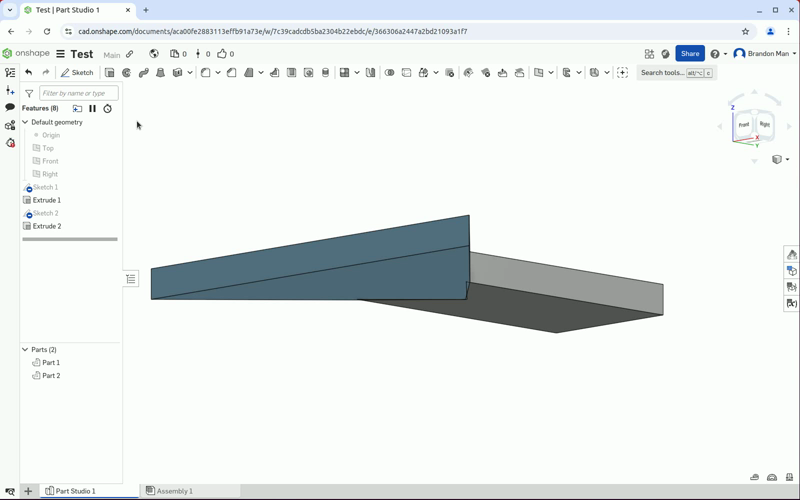
key(left, 3)
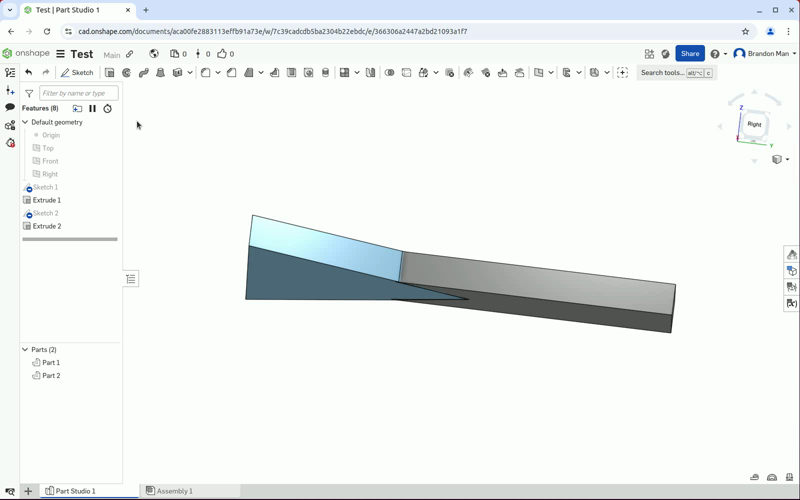
key(right, 3)
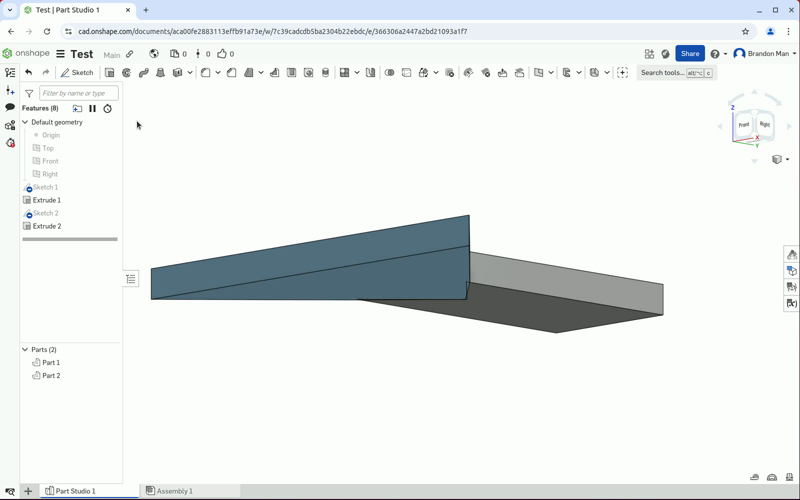
key(down, 3)
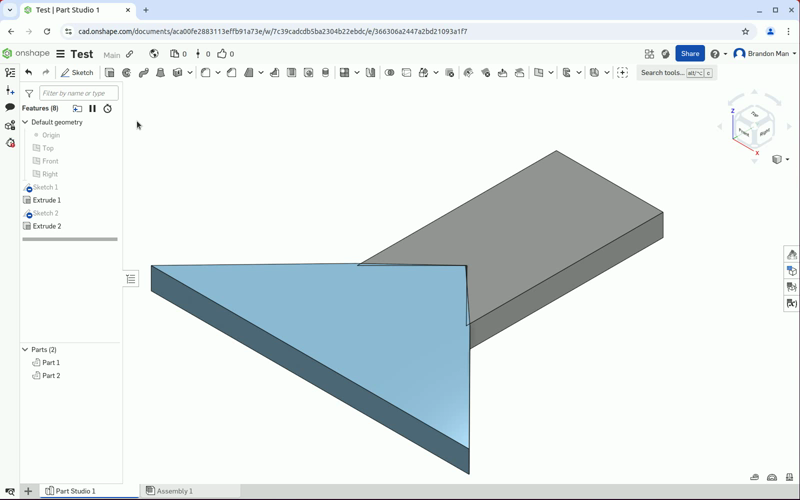
mouse_move(73, 189)
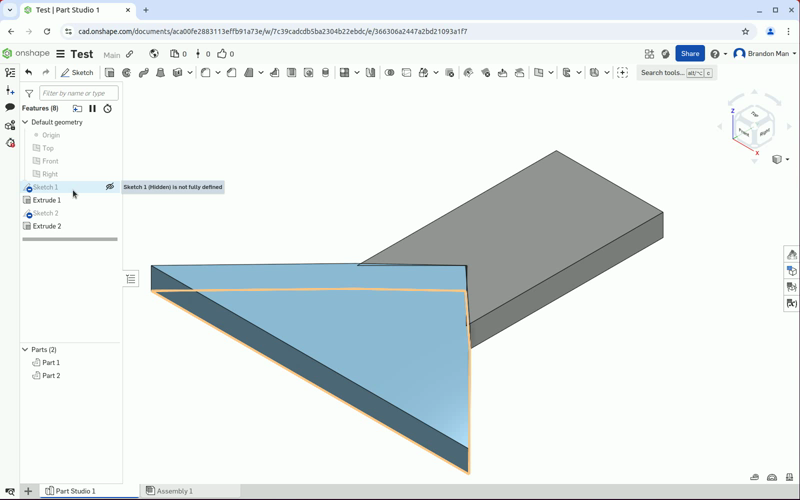
click(73, 189)